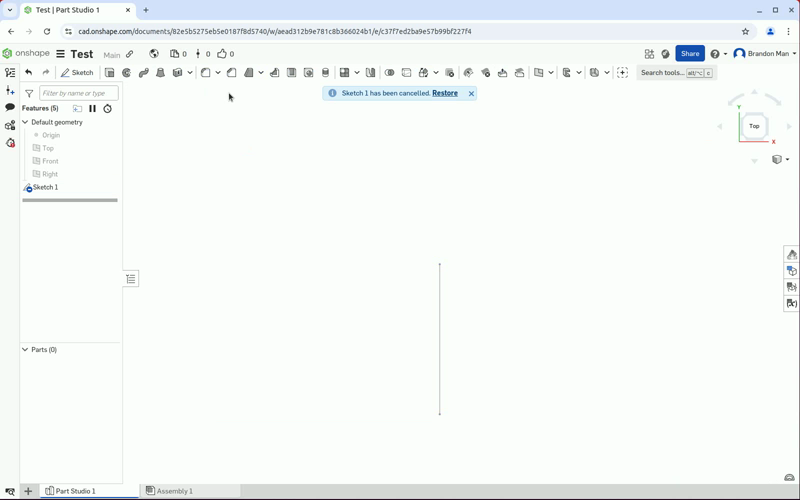
key(shift+h)
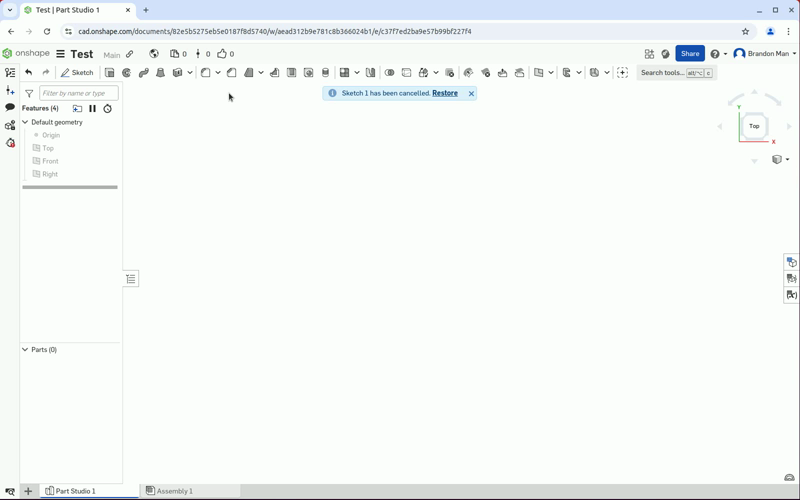
mouse_move(73, 352)
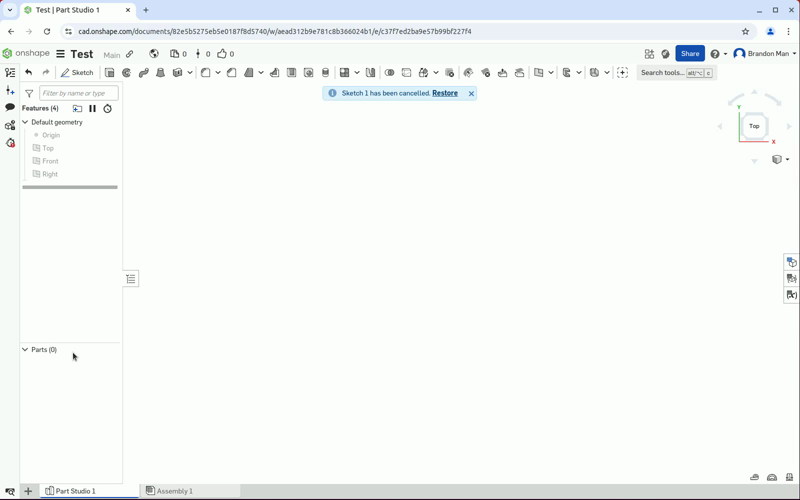
key(y)
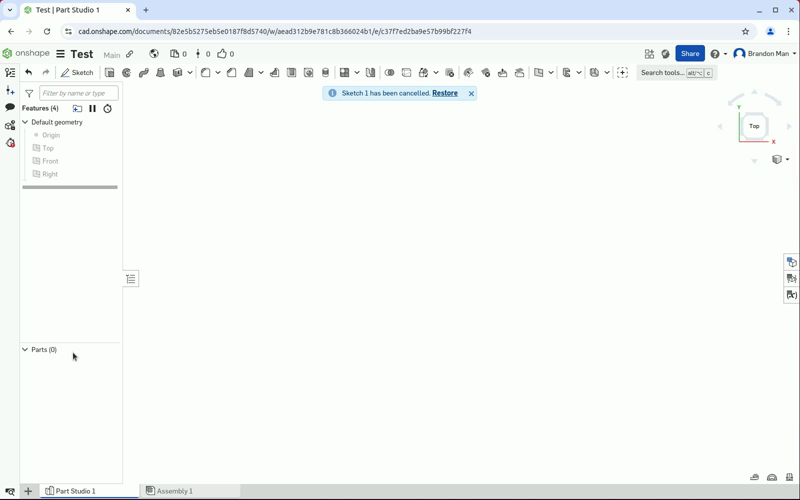
key(shift+p)
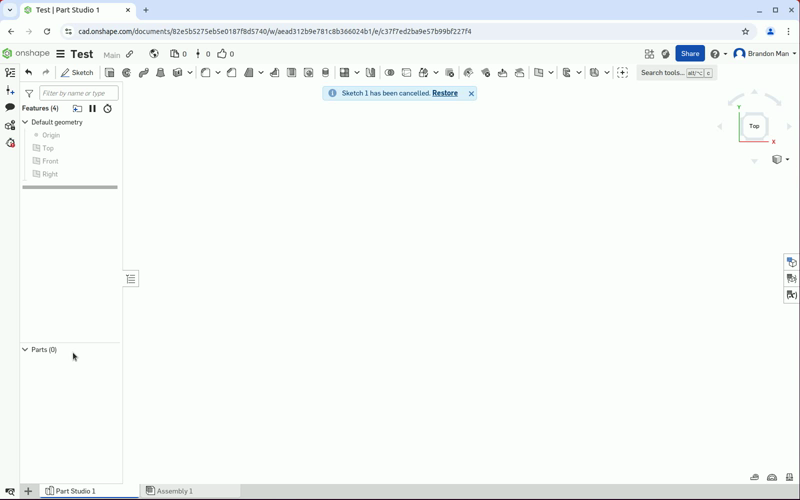
key(space)
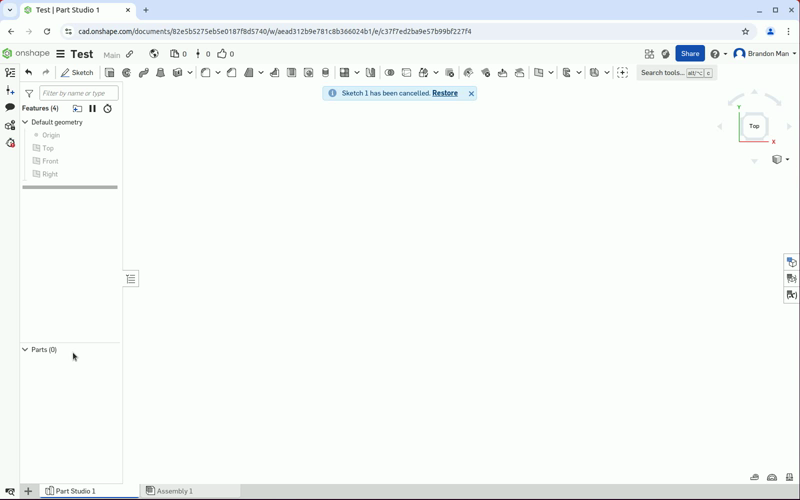
key_down(shift)
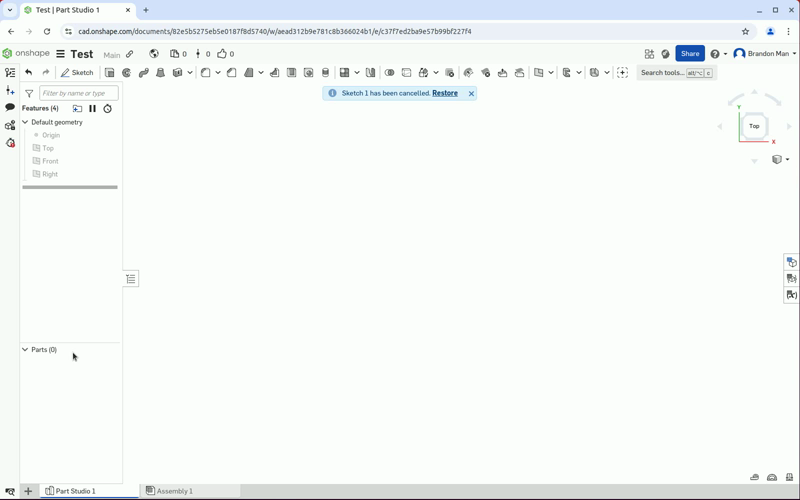
key(up)
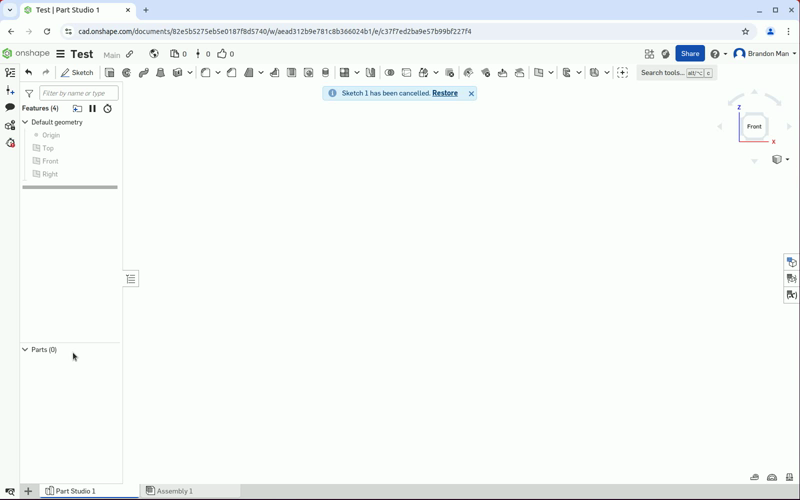
key_up(shift)
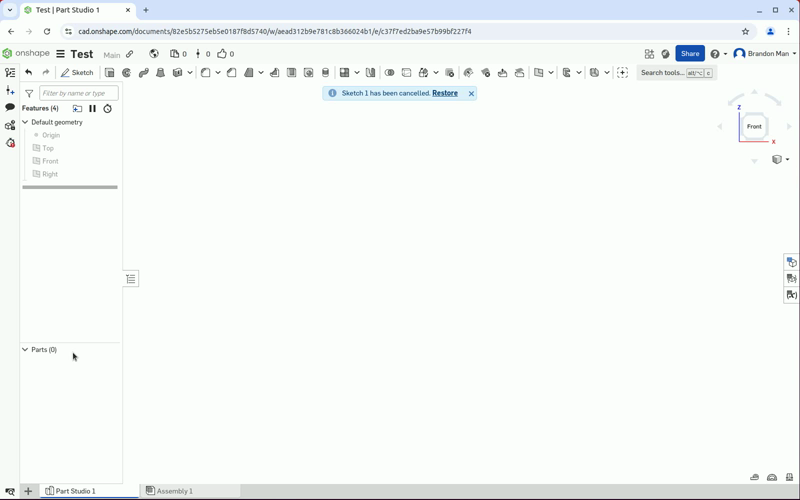
mouse_move(73, 352)
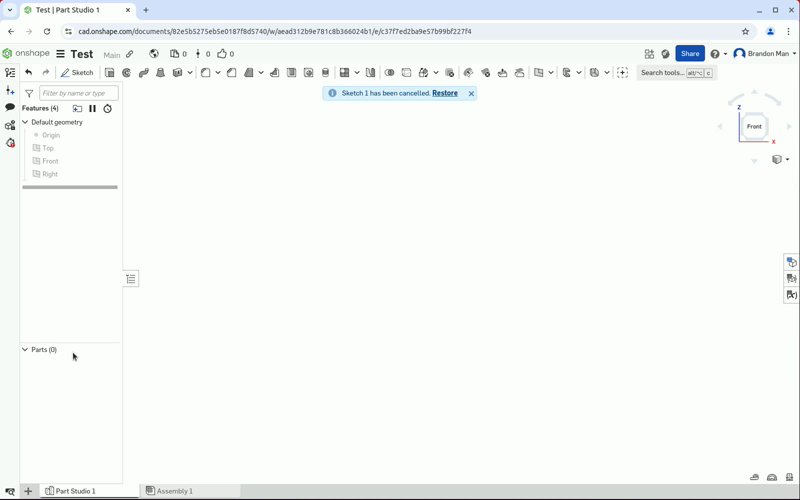
key(shift+y)
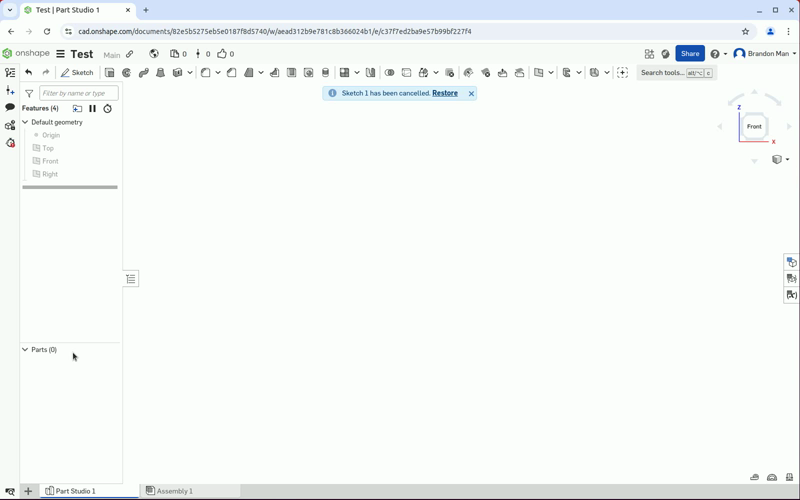
key(shift+s)
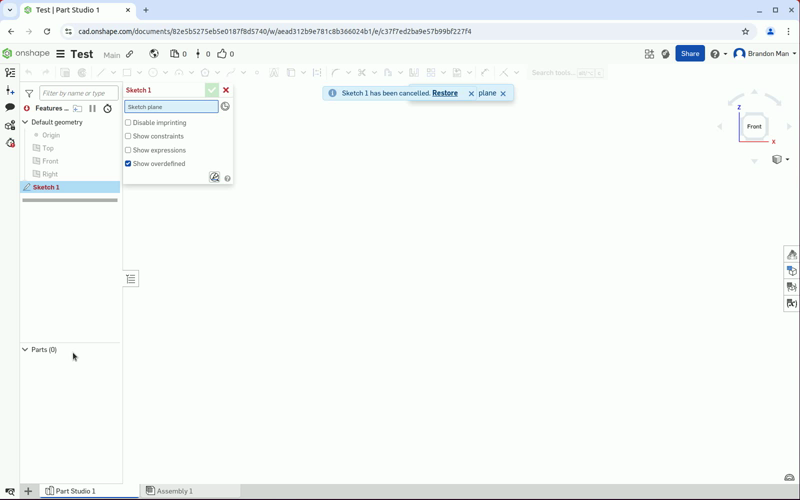
mouse_move(73, 163)
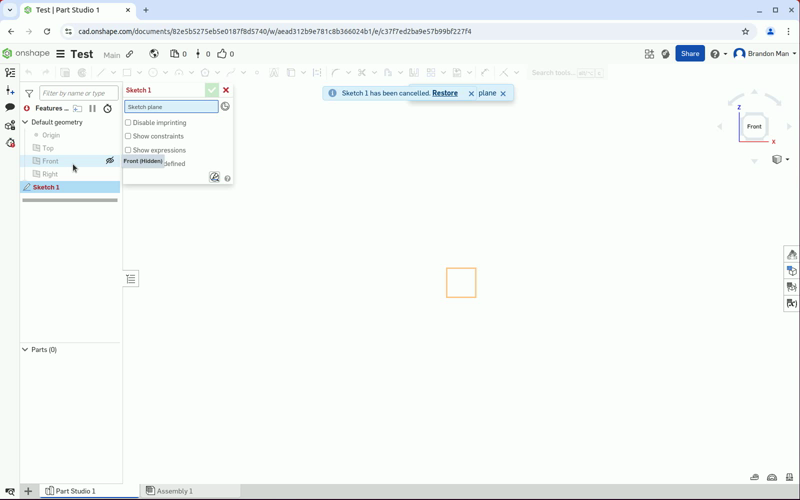
click(73, 163)
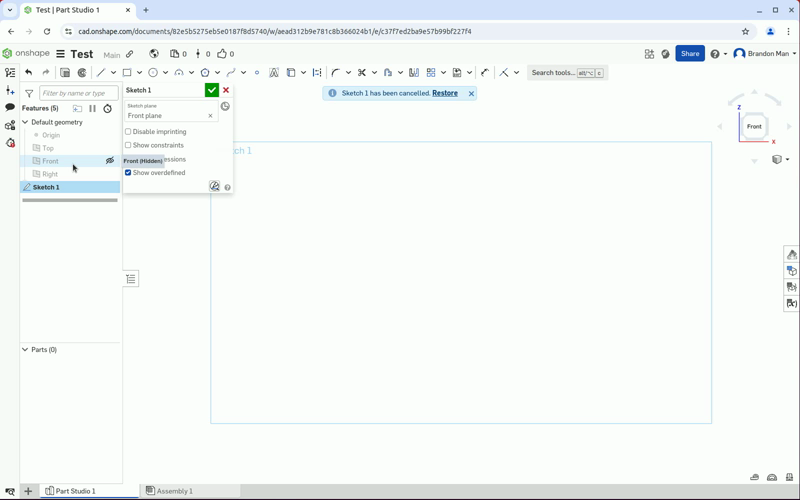
mouse_move(73, 352)
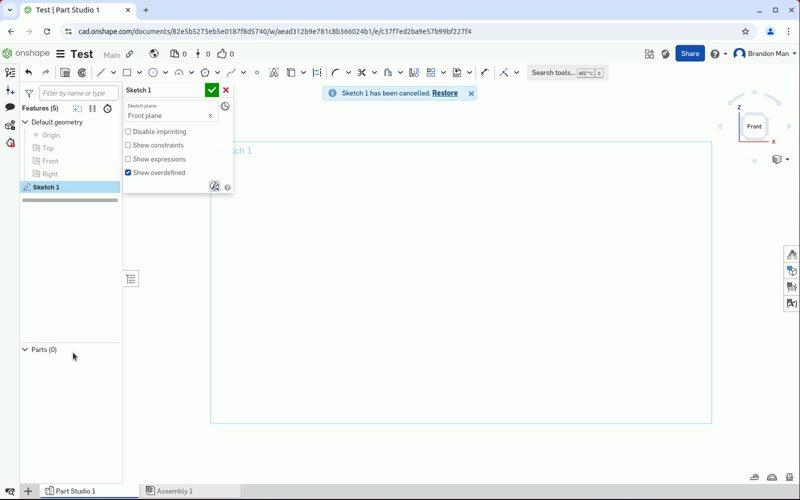
key(y)
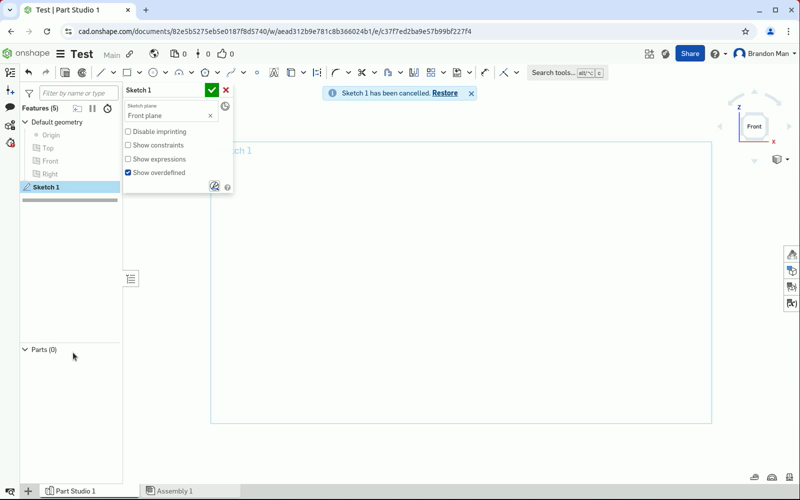
key(l)
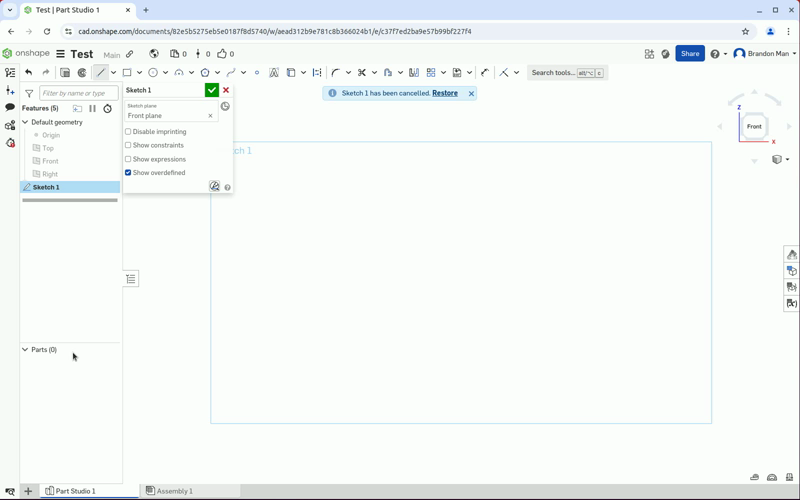
key_down(shift)
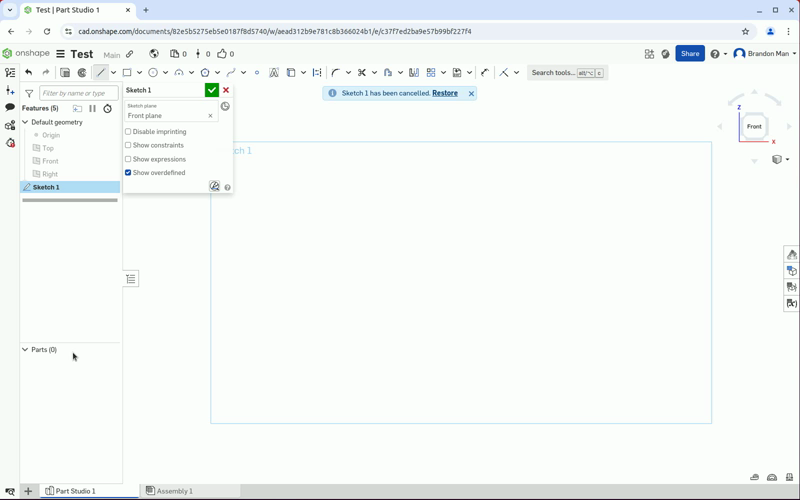
mouse_move(460, 293)
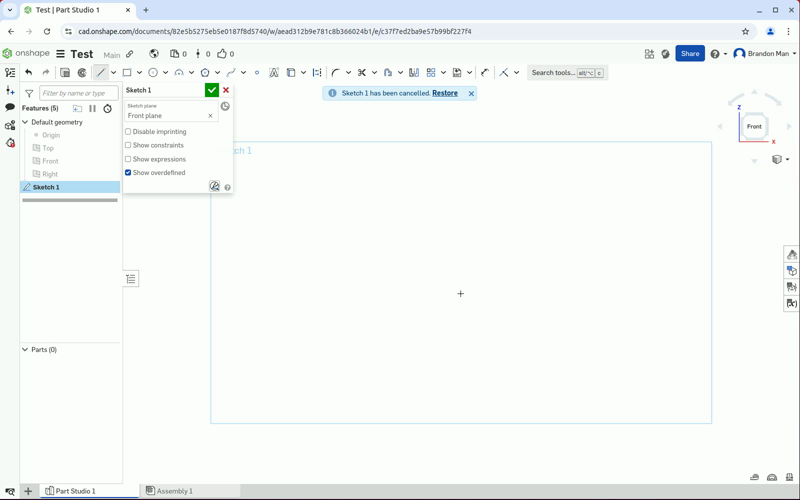
click(460, 293)
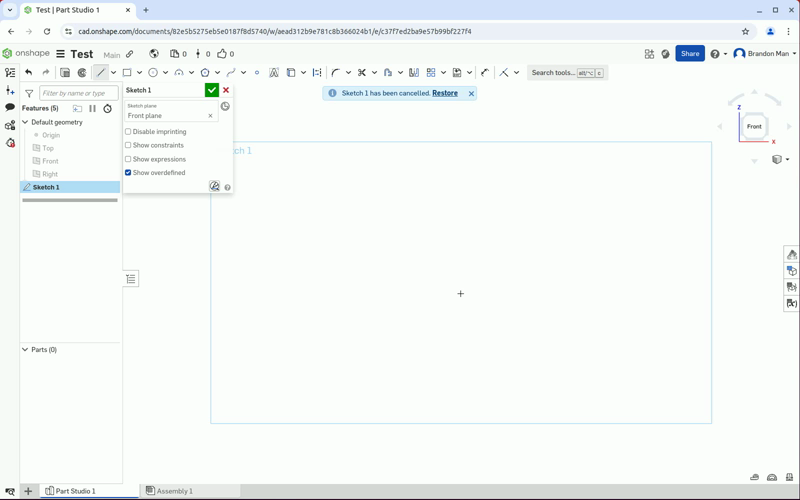
key_up(shift)
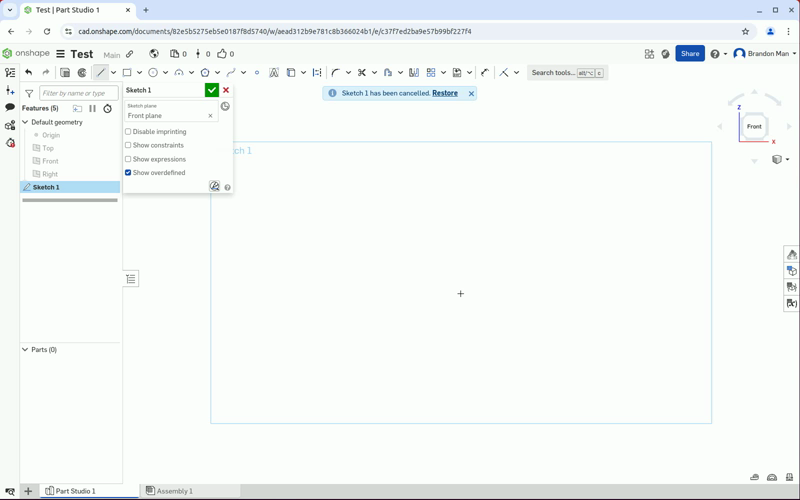
key_down(shift)
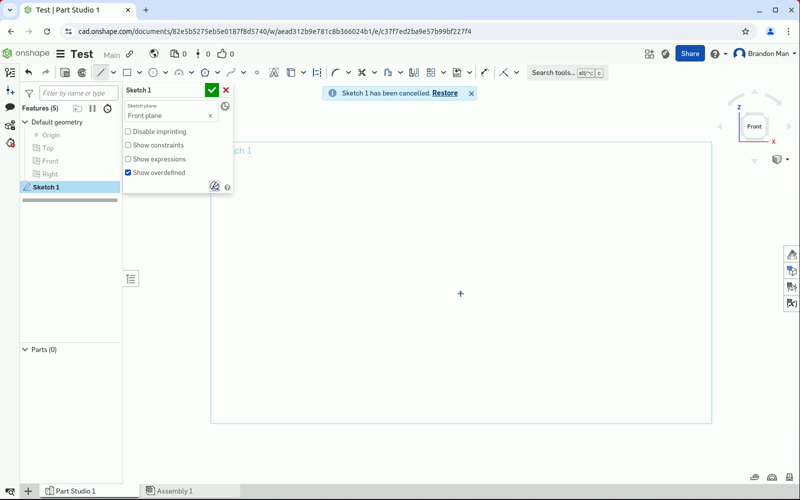
mouse_move(562, 293)
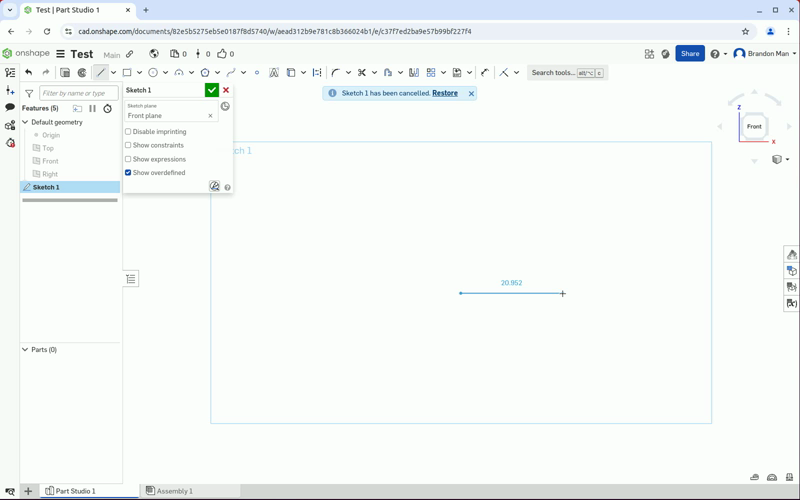
click(562, 293)
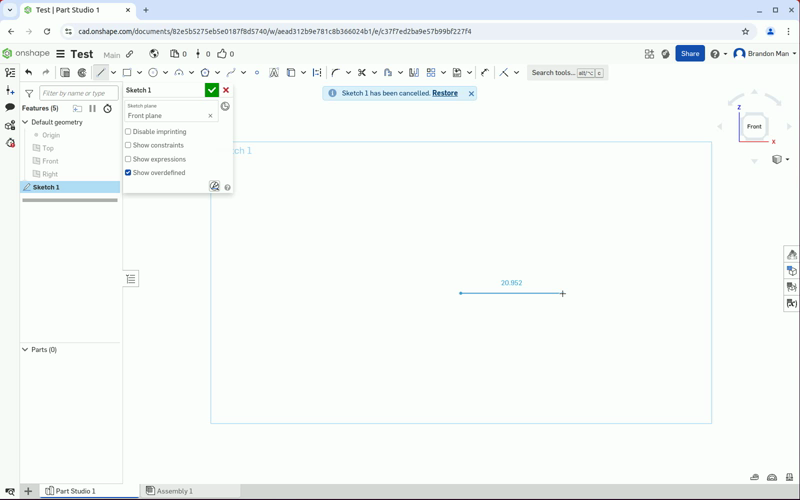
key_up(shift)
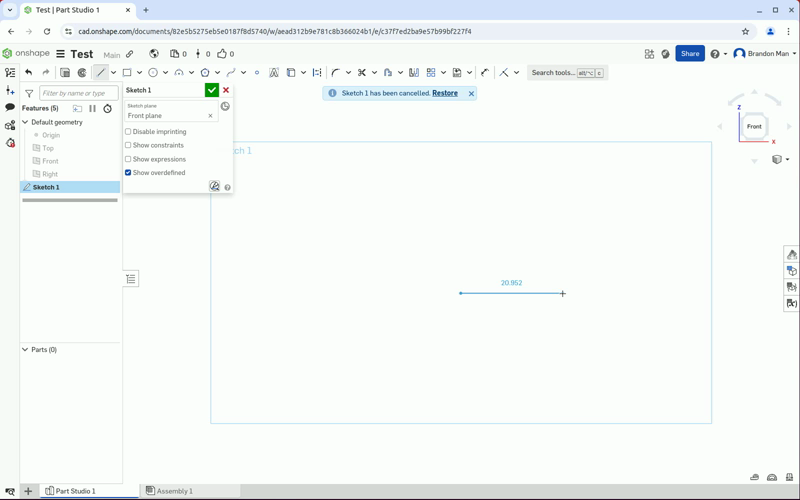
key(esc)
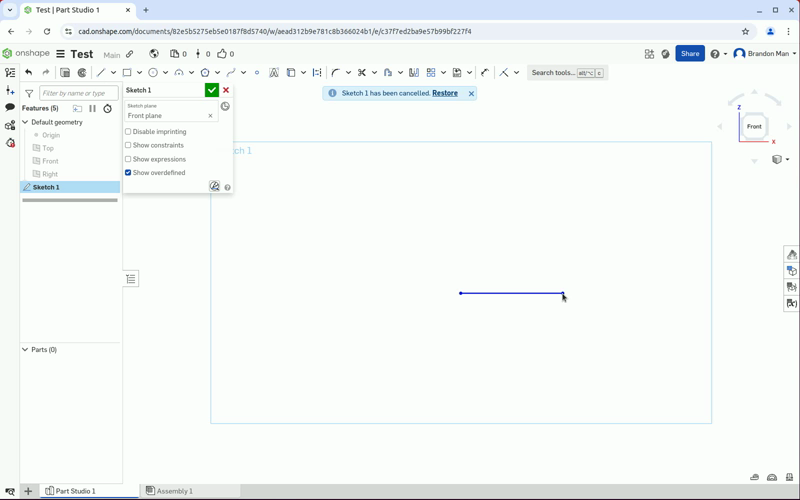
key(a)
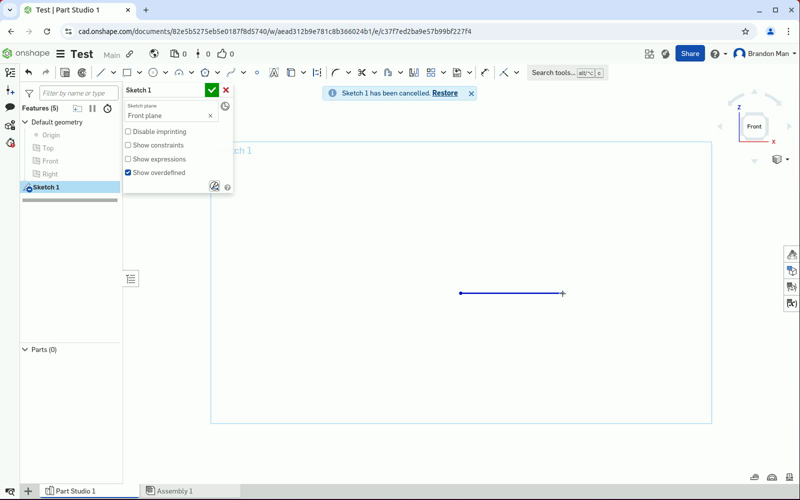
mouse_move(562, 293)
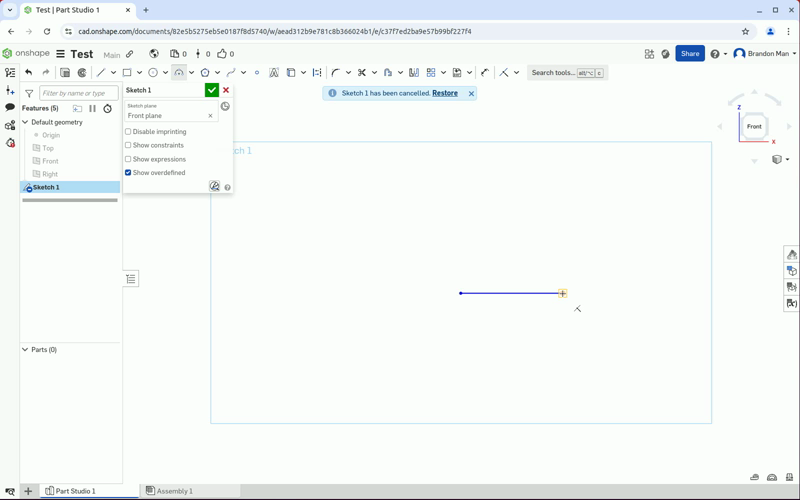
click(562, 293)
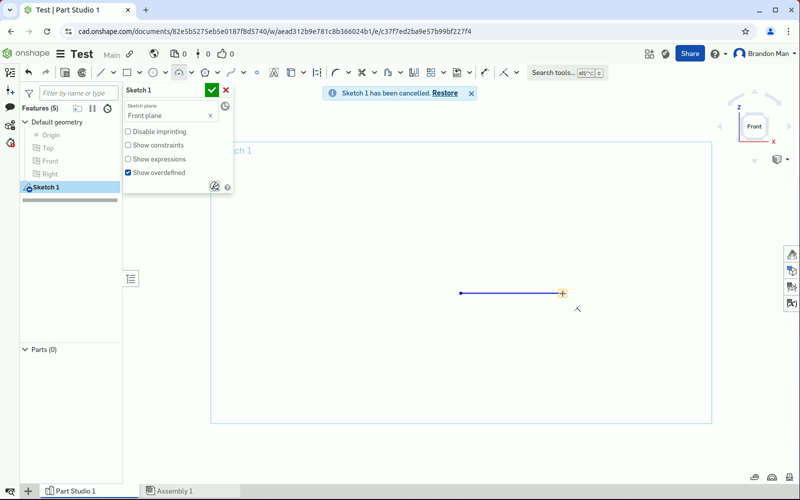
key_down(shift)
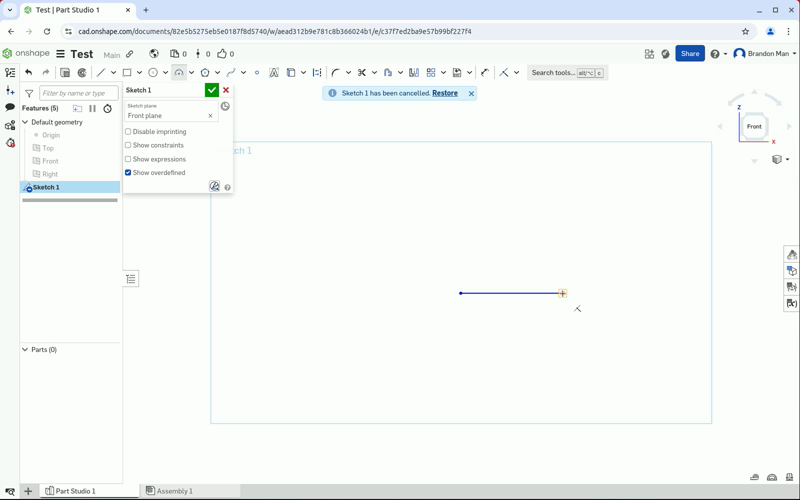
mouse_move(562, 272)
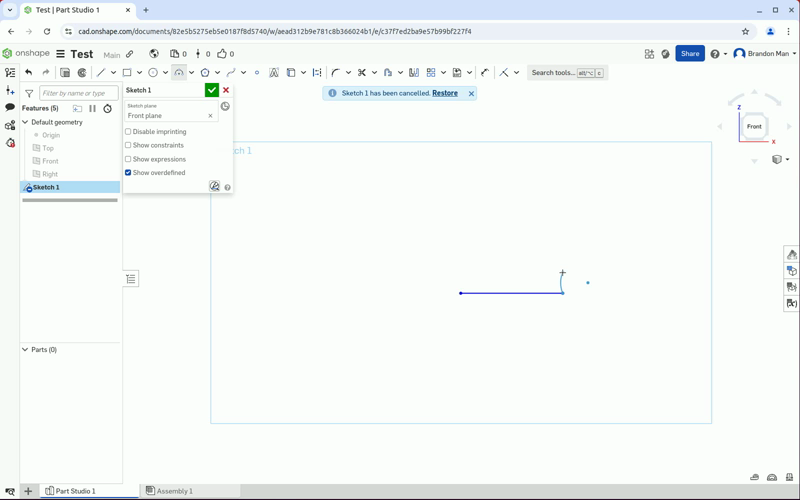
click(562, 272)
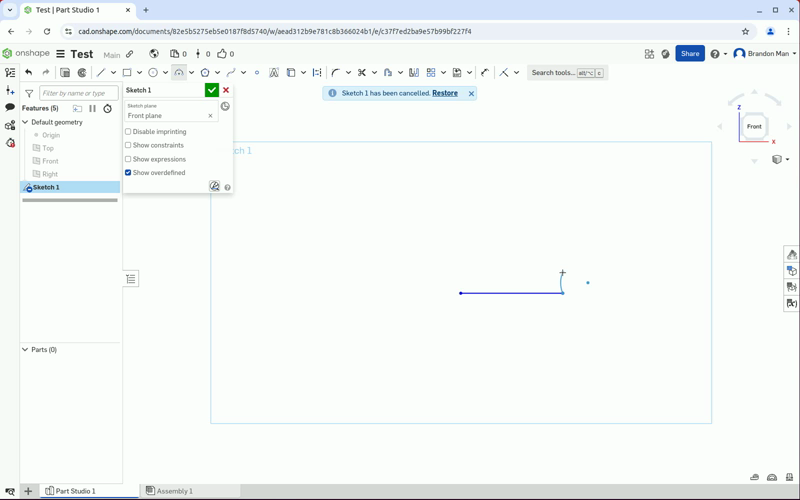
mouse_move(573, 282)
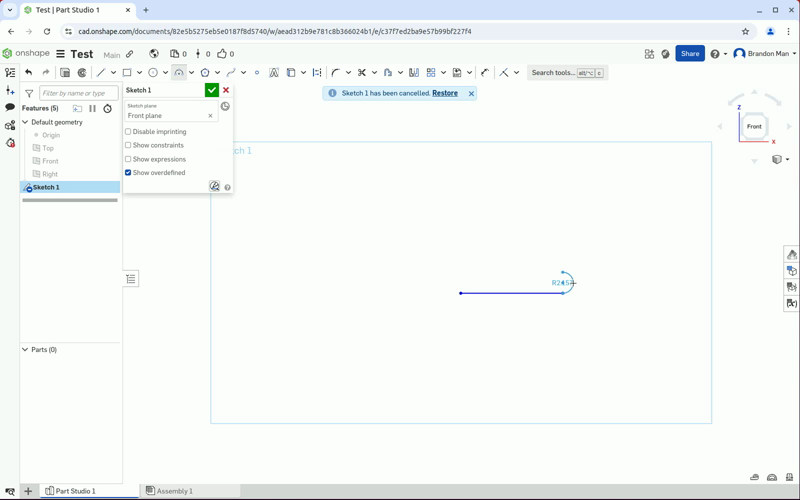
click(573, 282)
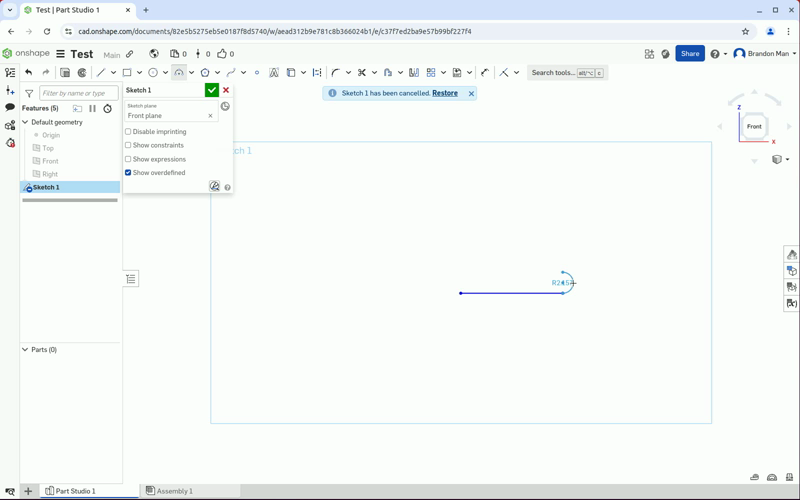
key_up(shift)
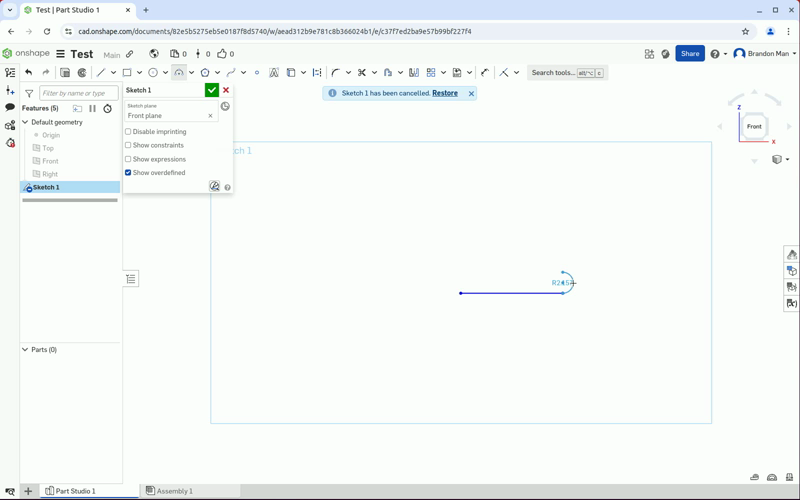
key(esc)
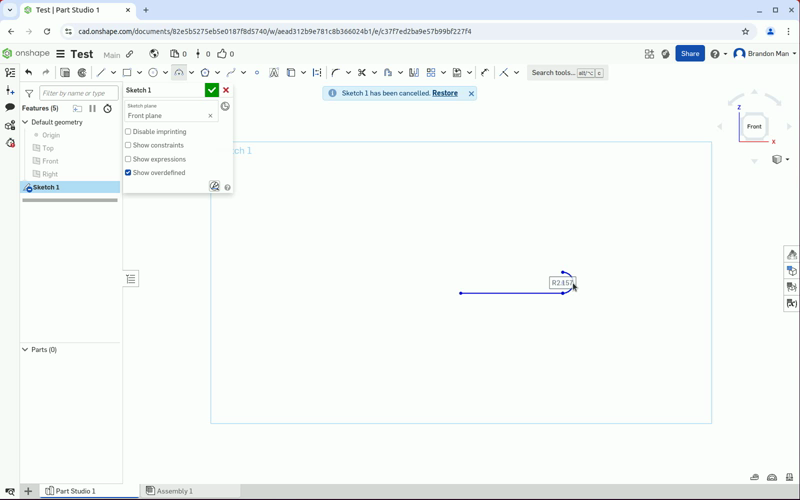
key(l)
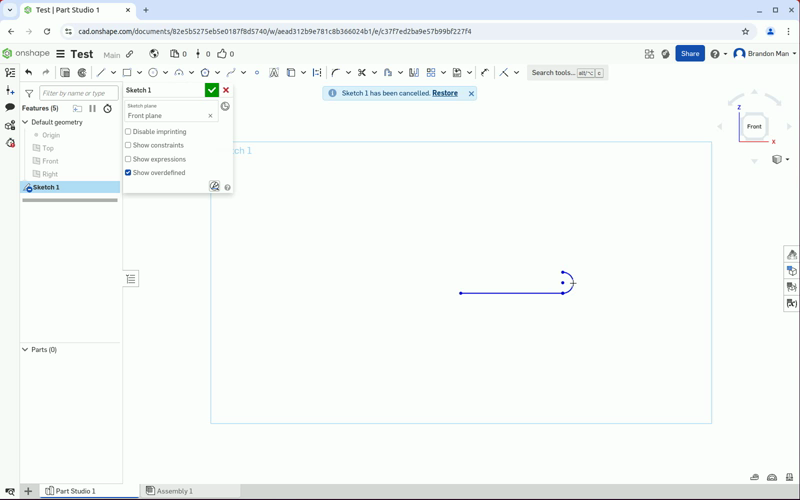
mouse_move(562, 272)
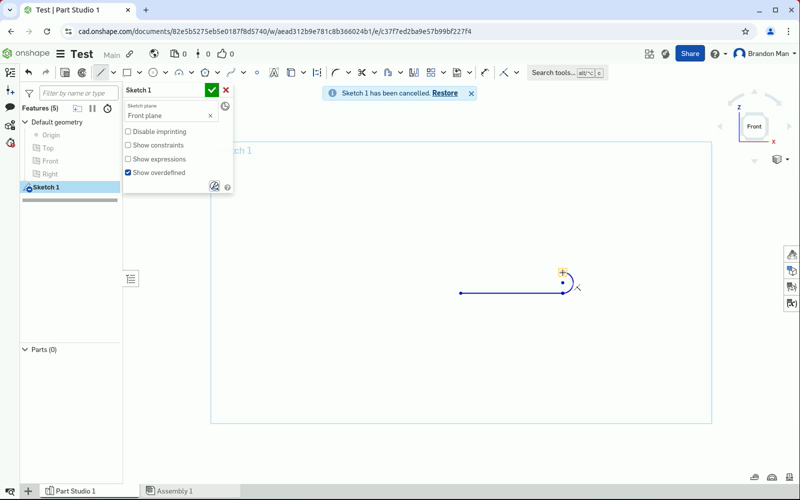
click(562, 272)
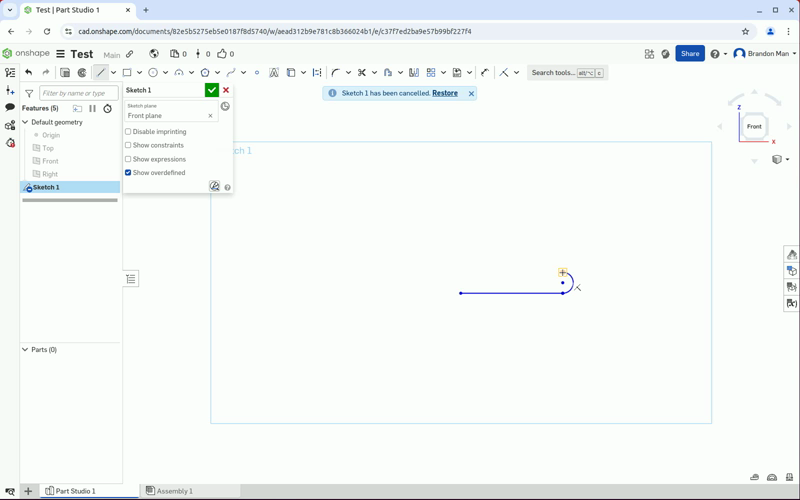
key_down(shift)
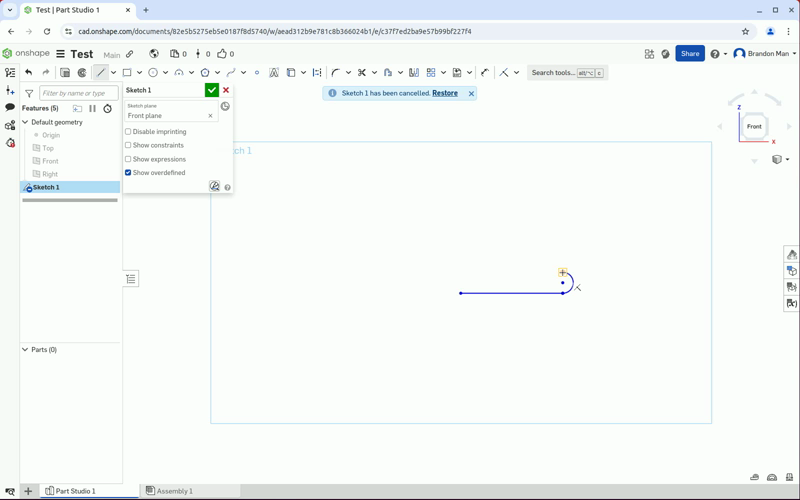
mouse_move(460, 272)
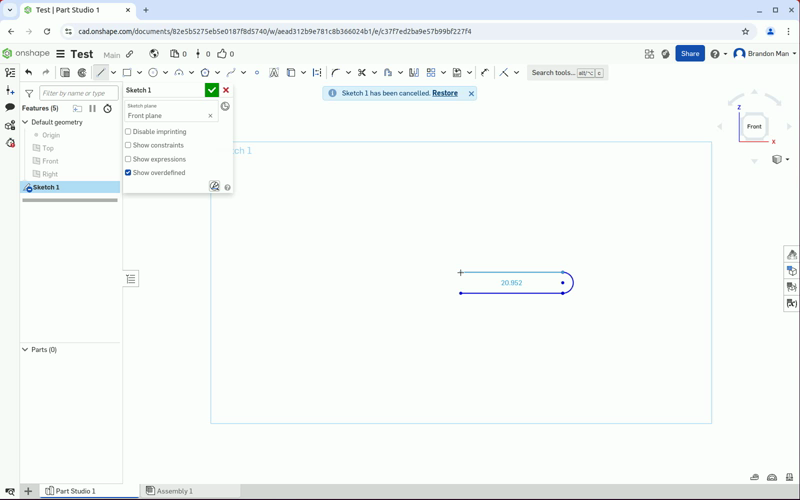
click(460, 272)
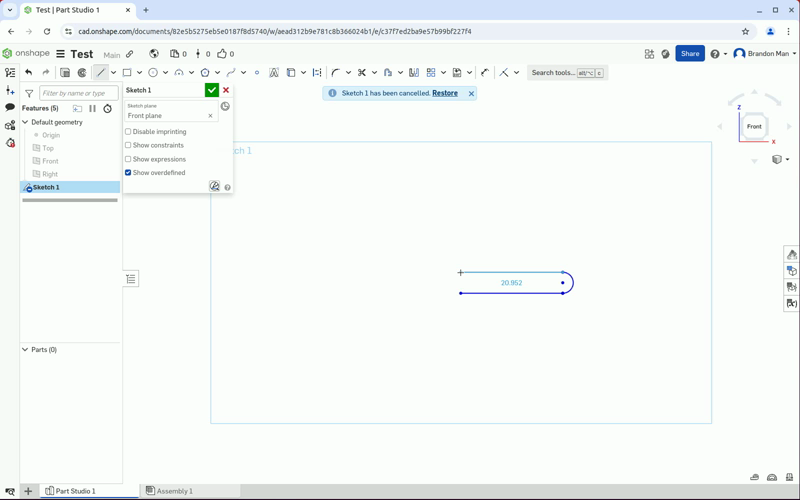
key_up(shift)
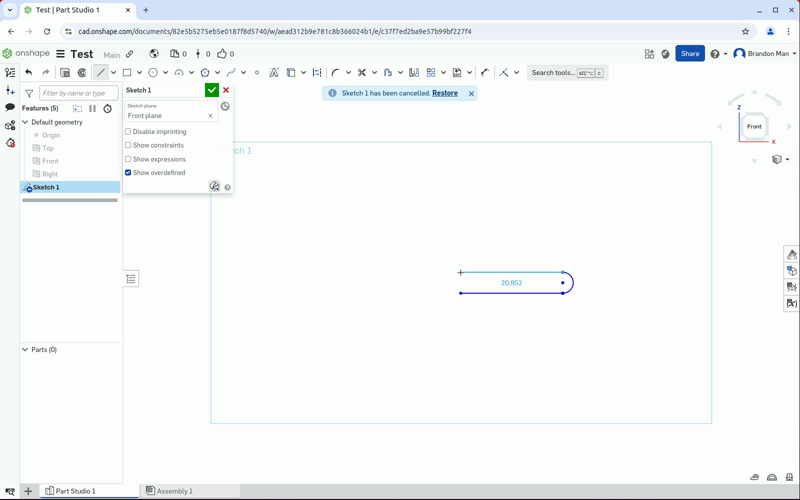
key(esc)
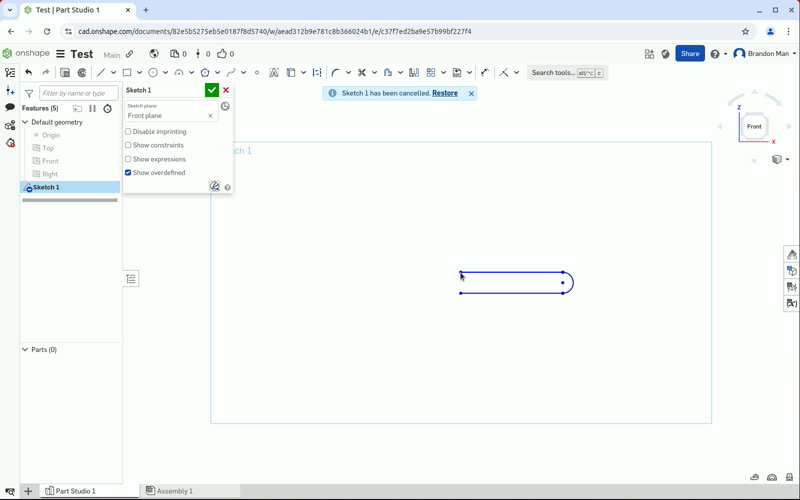
key(a)
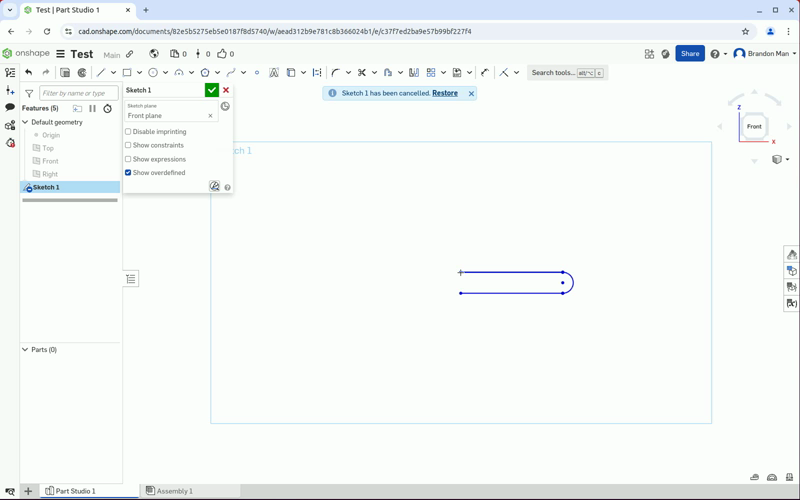
mouse_move(460, 272)
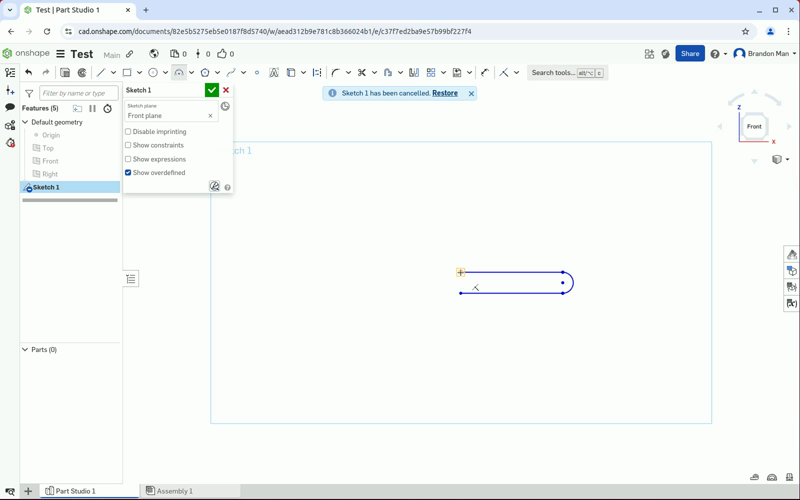
click(460, 272)
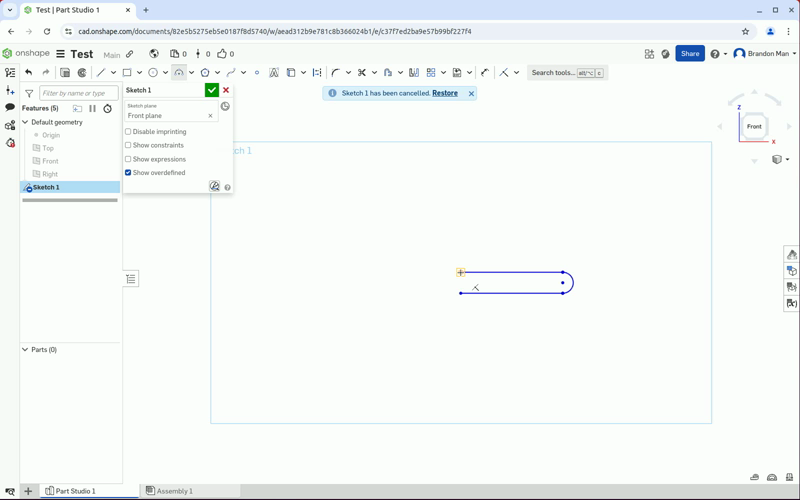
mouse_move(460, 293)
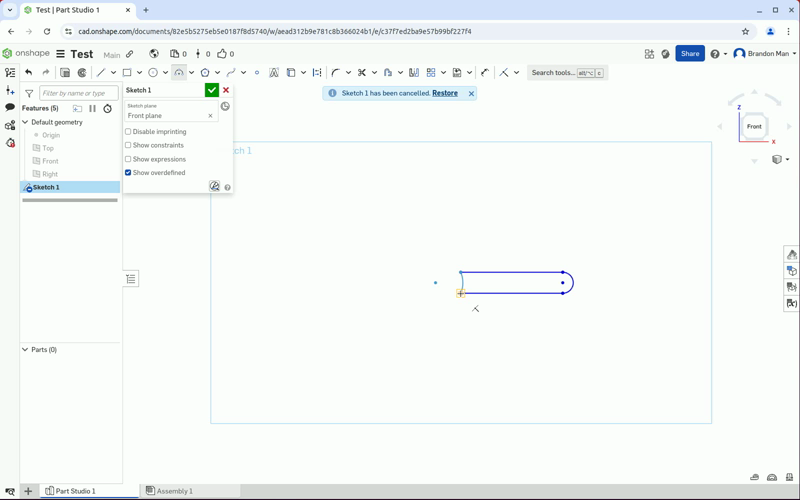
click(460, 293)
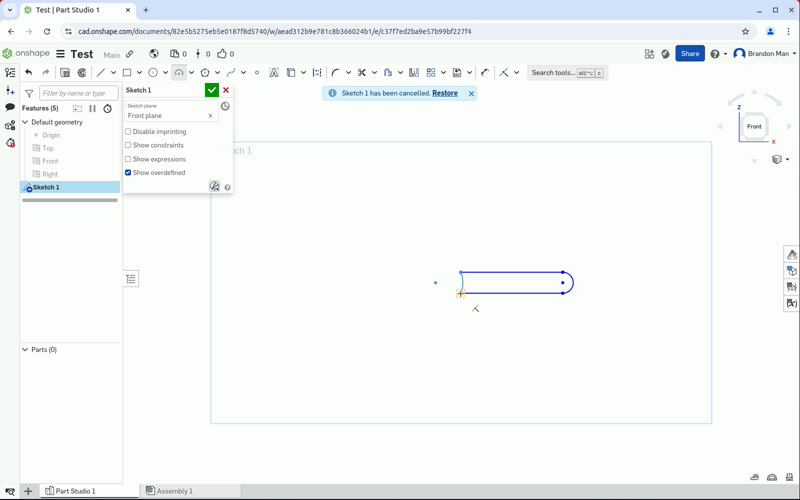
key_down(shift)
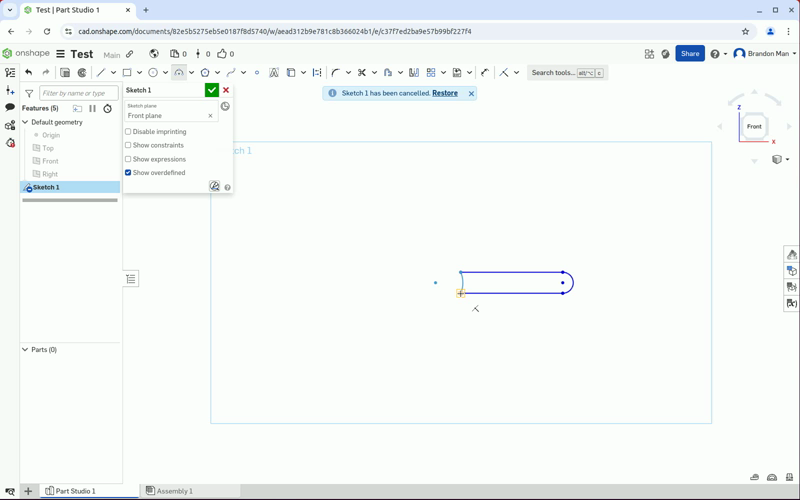
mouse_move(450, 282)
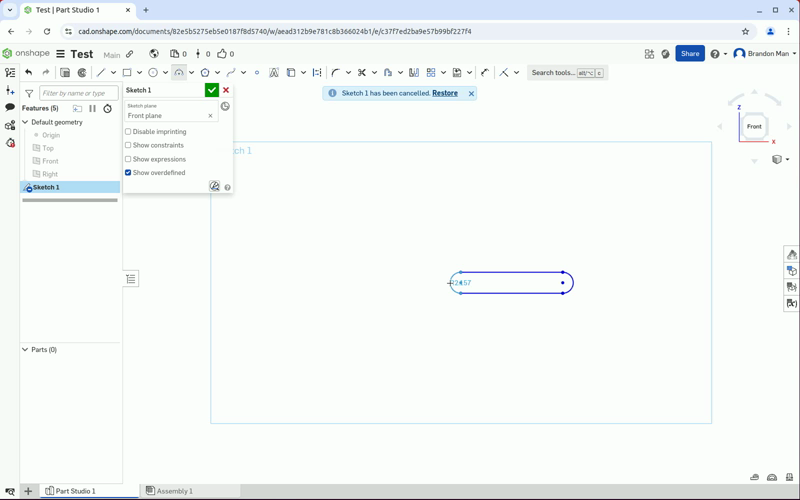
click(450, 282)
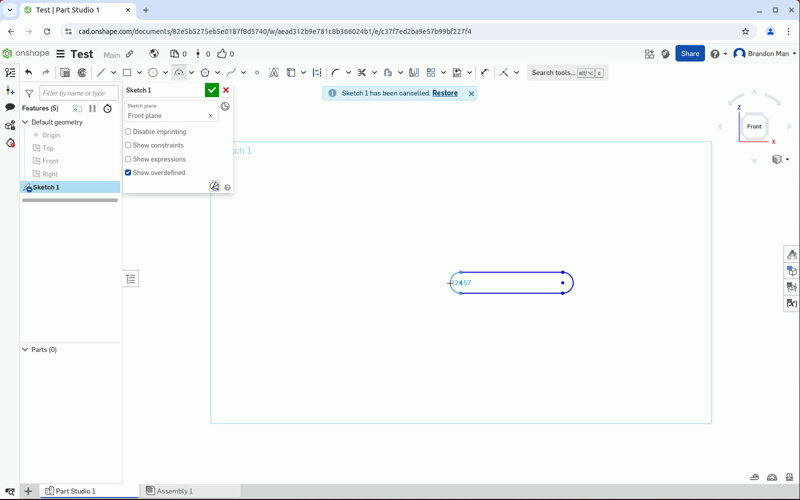
key_up(shift)
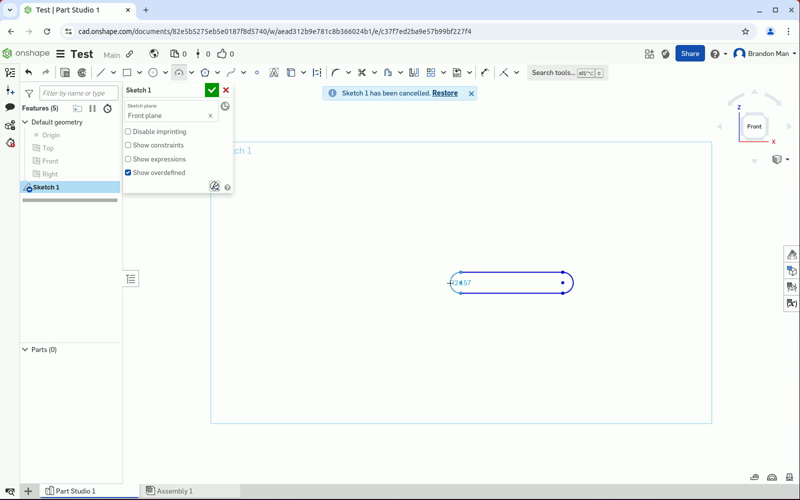
key(esc)
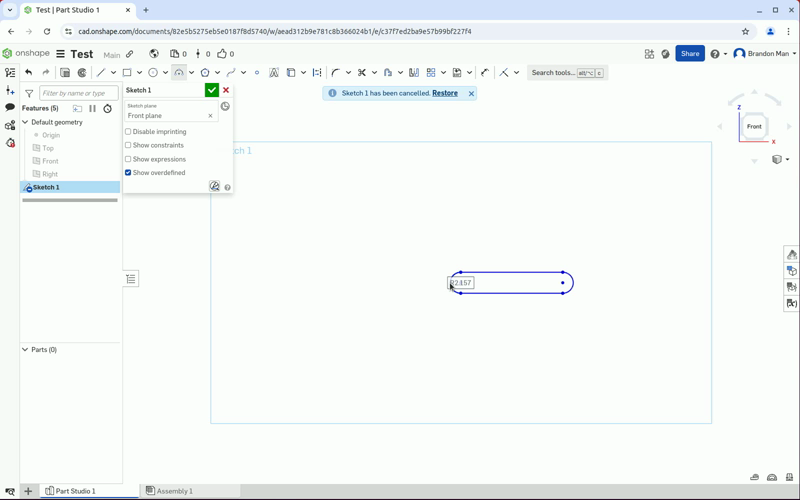
key(c)
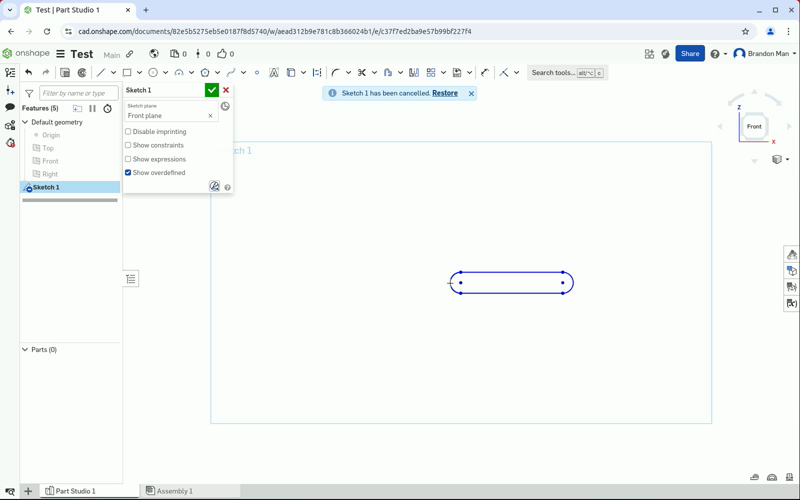
key_down(shift)
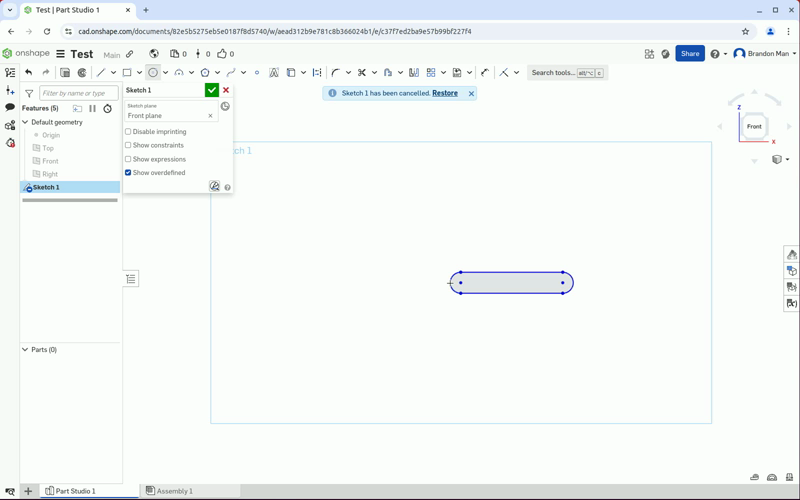
mouse_move(460, 282)
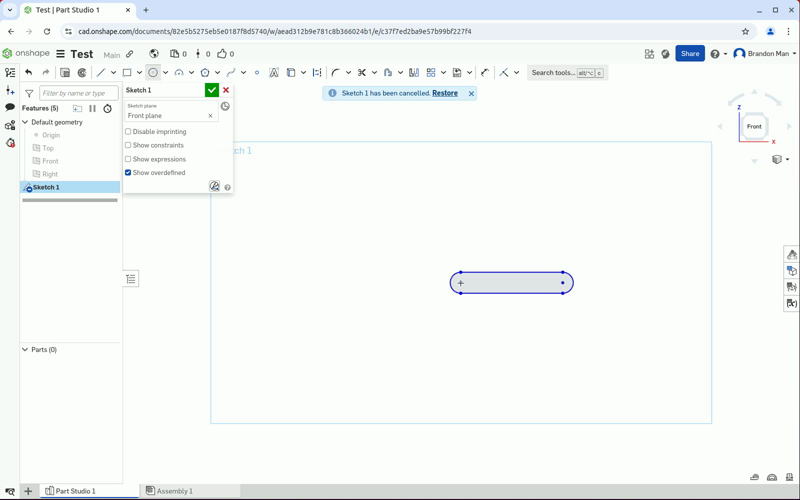
click(460, 282)
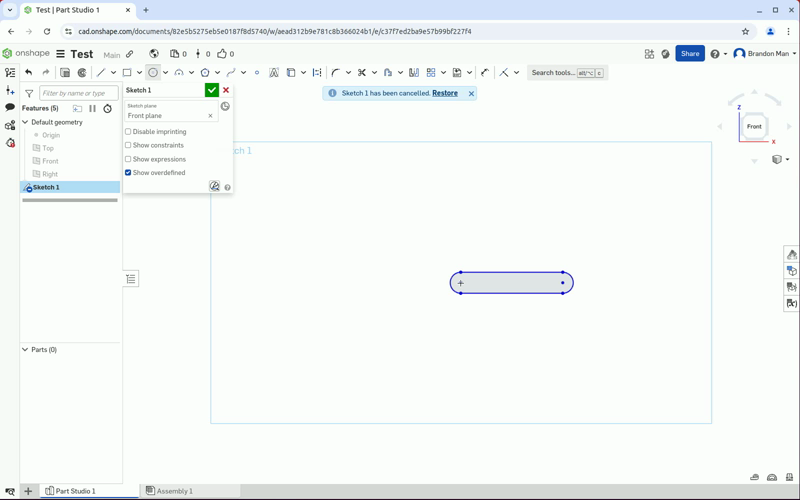
key_up(shift)
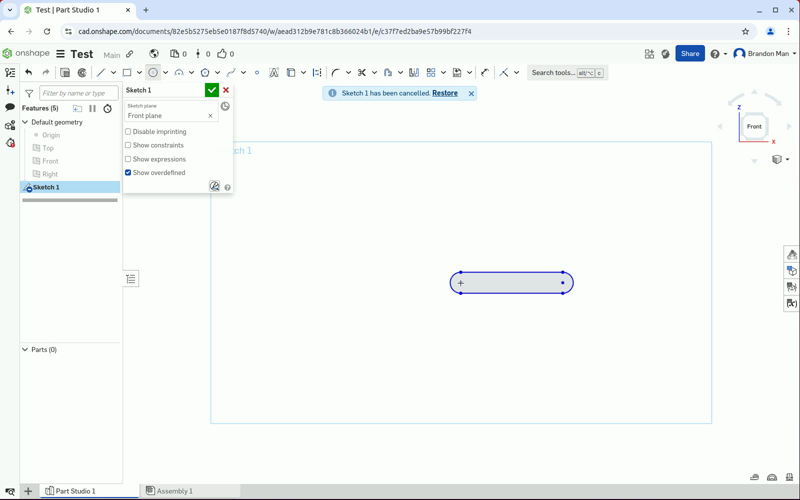
mouse_move(466, 282)
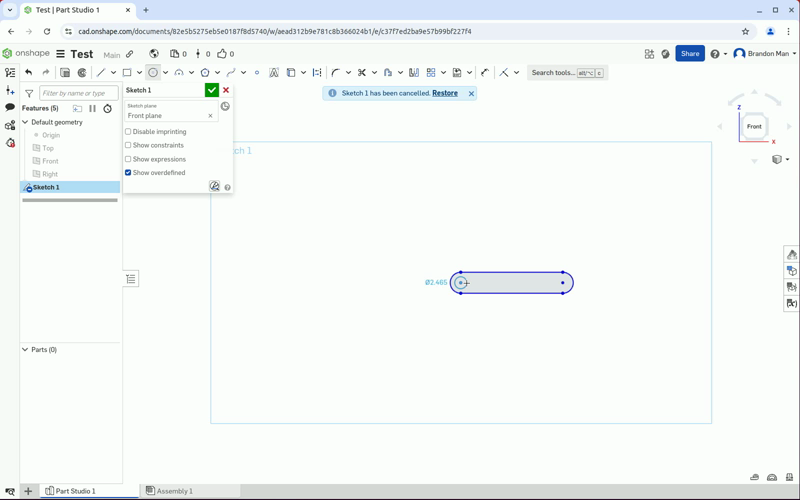
click(466, 282)
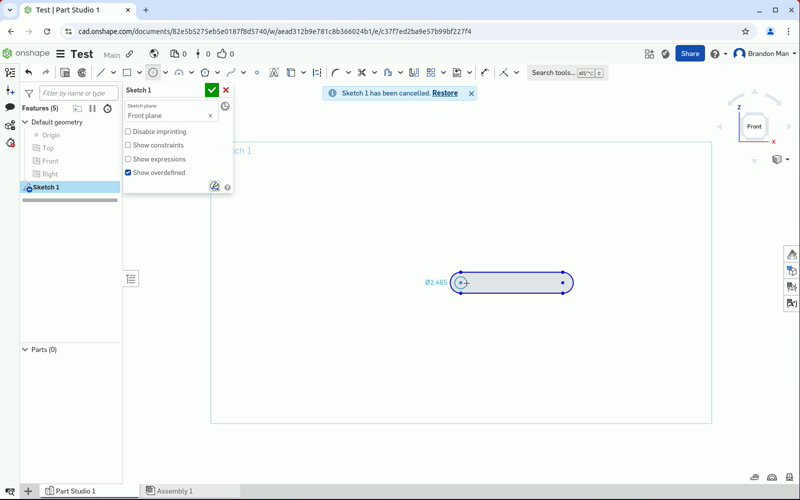
key(esc)
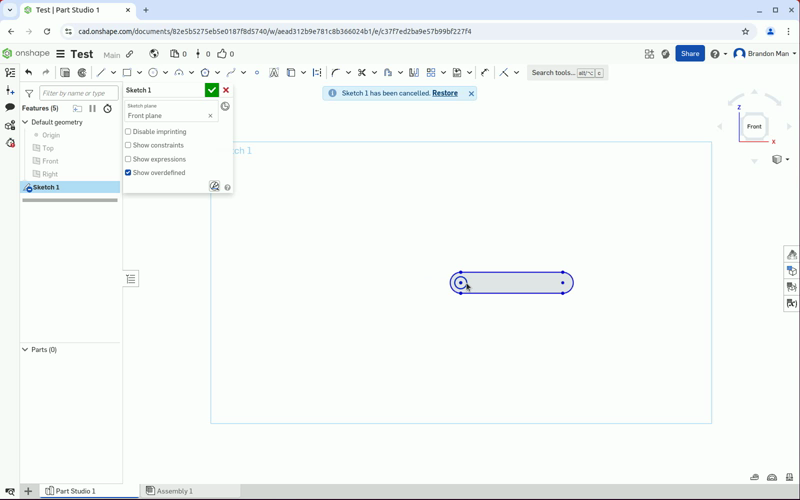
key(c)
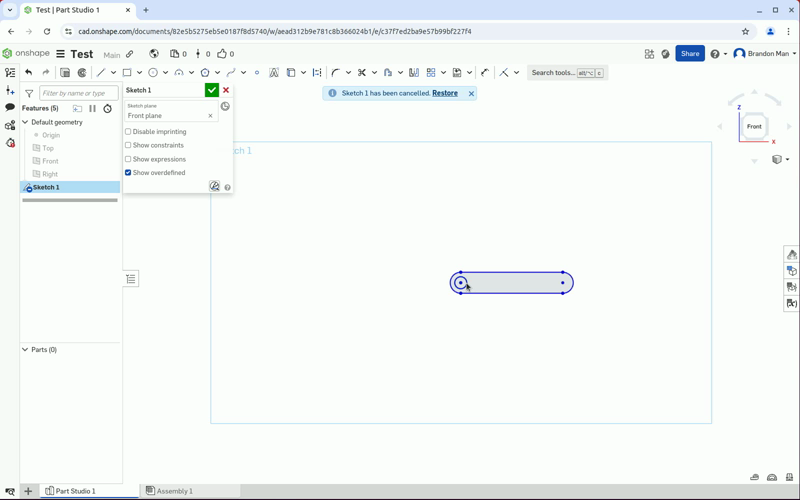
key_down(shift)
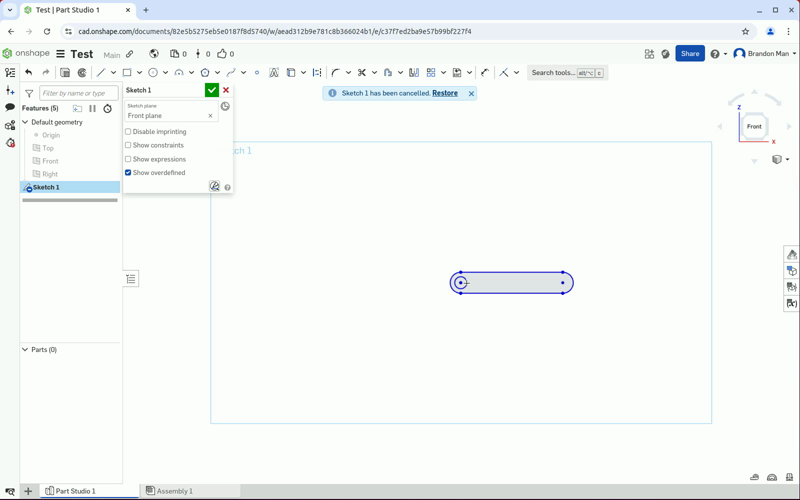
mouse_move(562, 282)
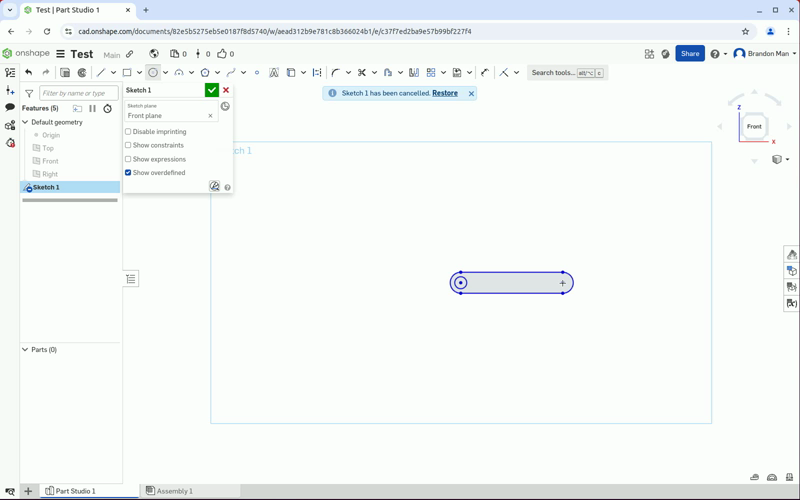
click(562, 282)
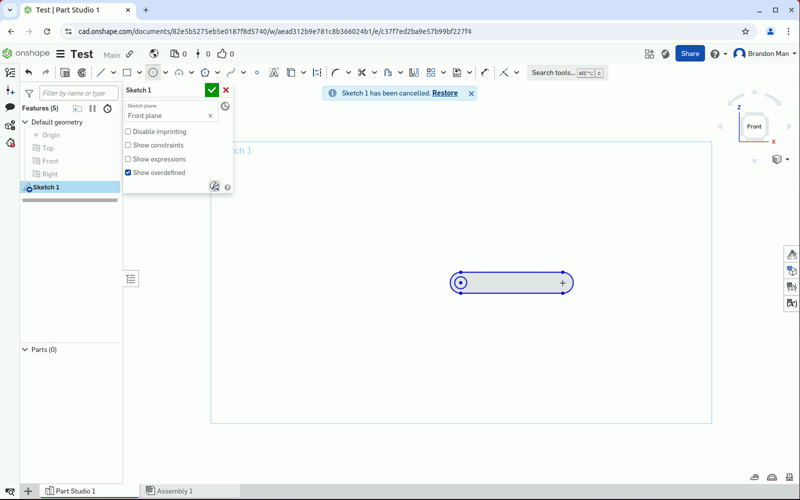
key_up(shift)
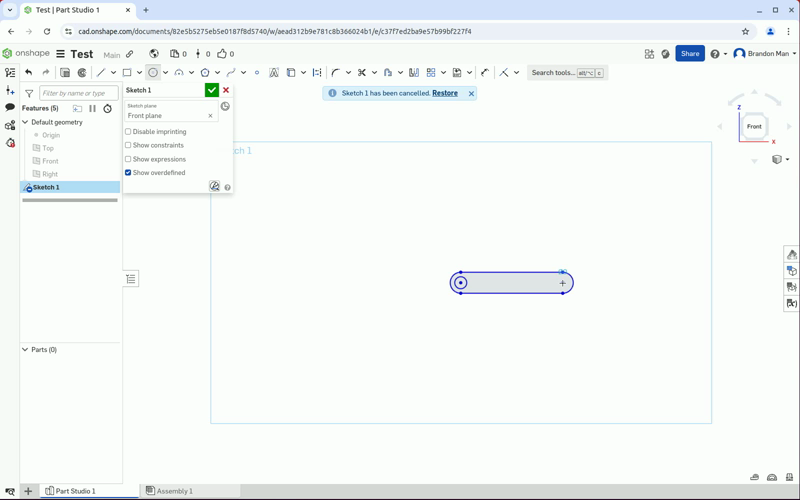
mouse_move(568, 282)
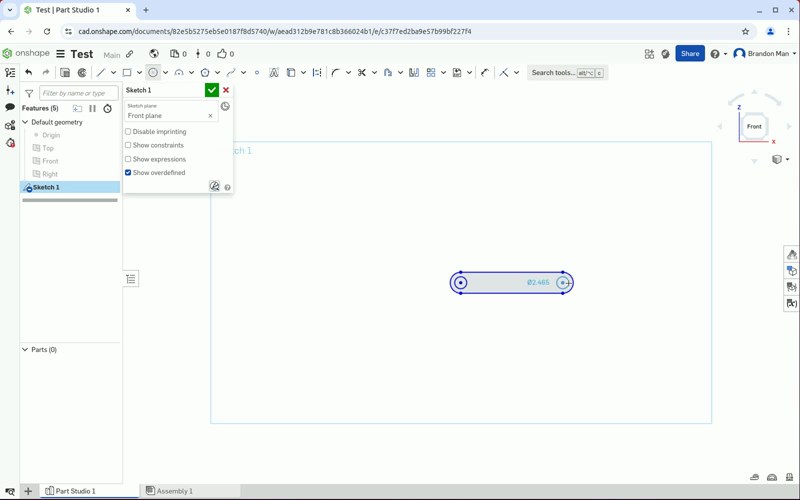
click(568, 282)
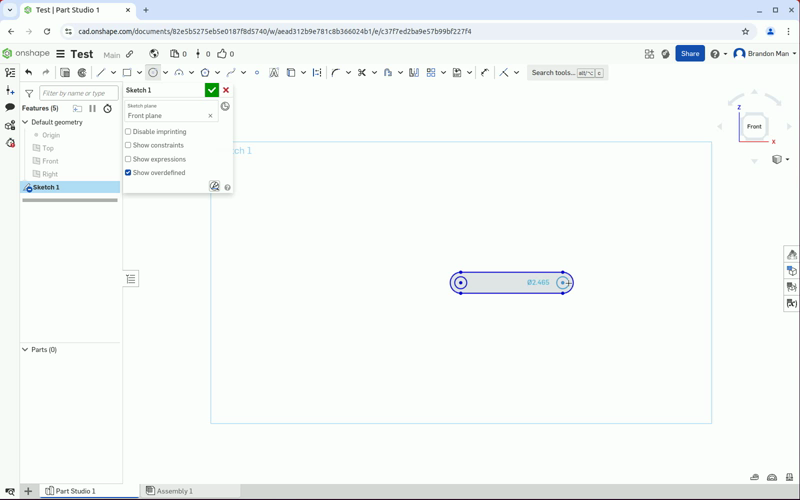
key(esc)
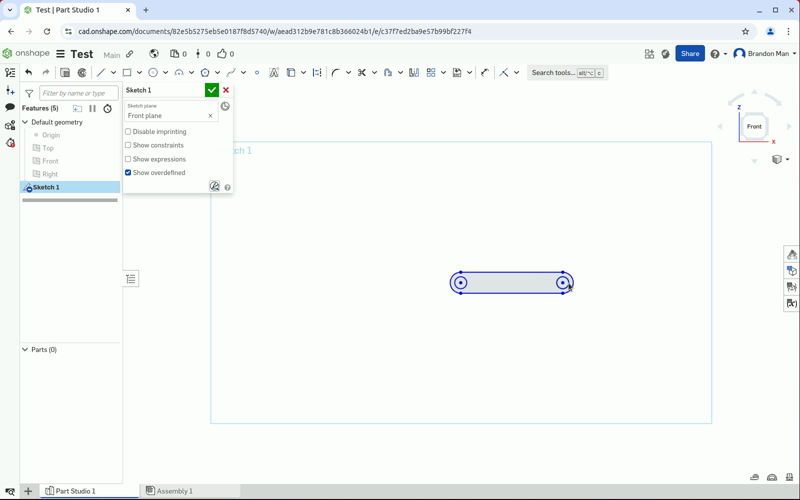
mouse_move(549, 280)
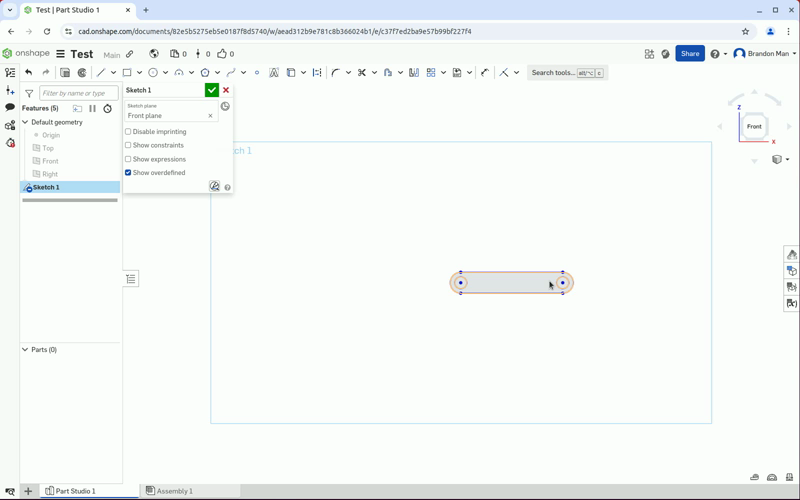
click(549, 280)
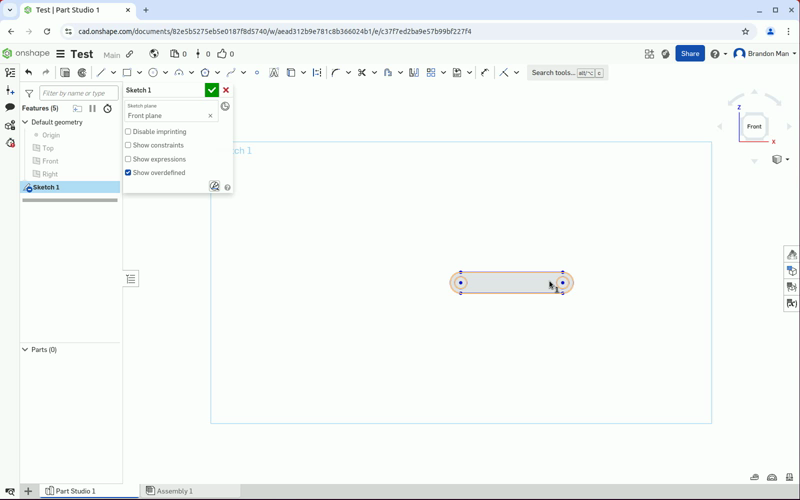
mouse_move(73, 352)
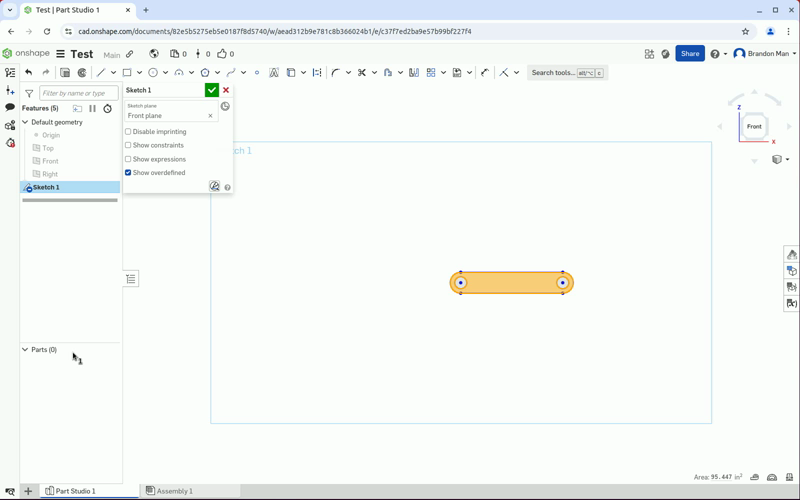
key(shift+y)
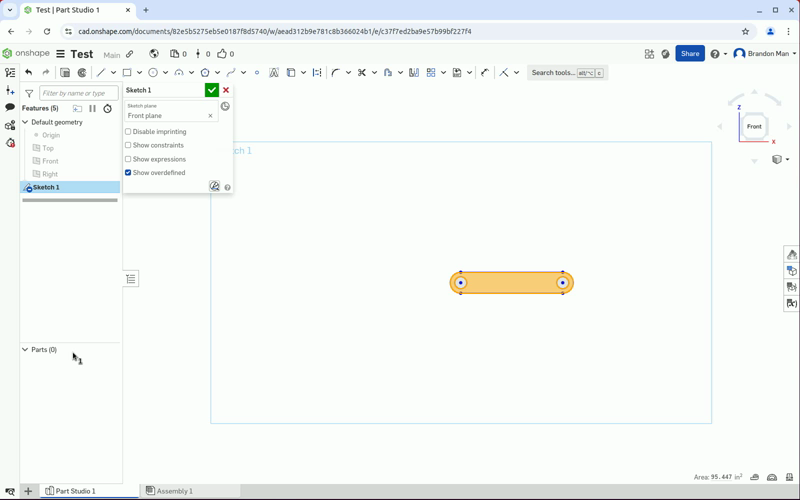
key(shift+e)
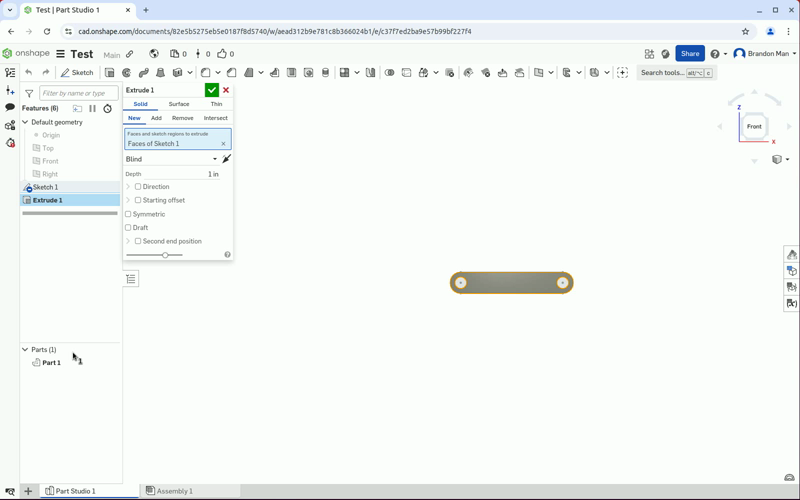
mouse_move(143, 106)
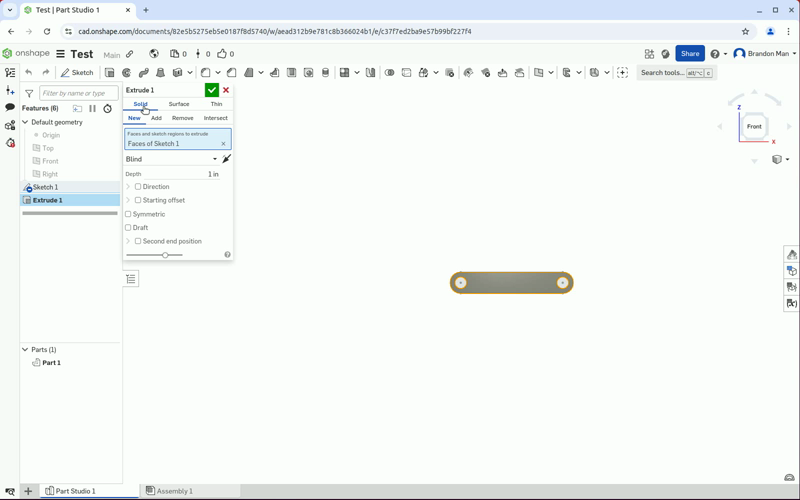
click(143, 106)
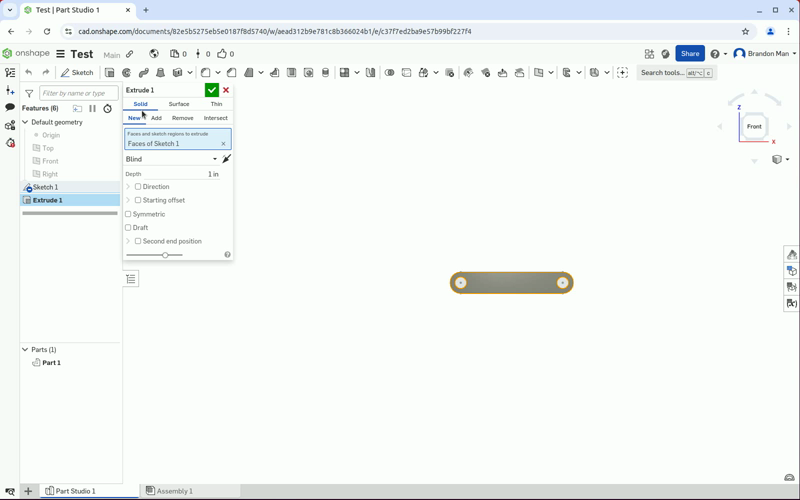
mouse_move(137, 120)
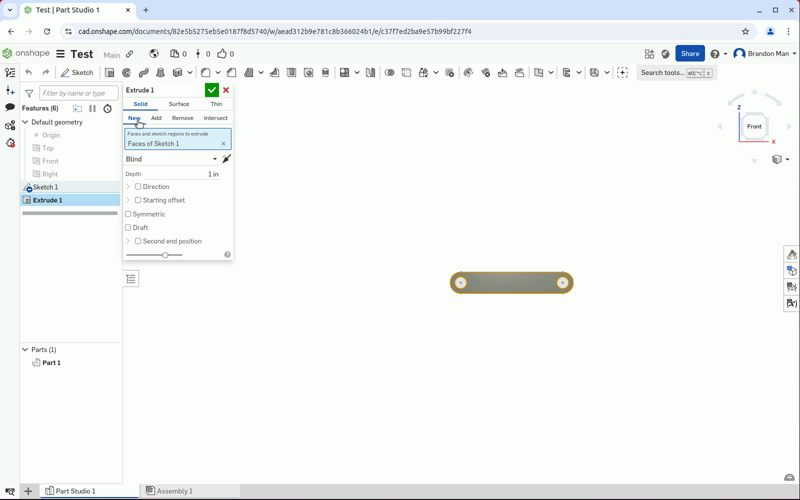
click(137, 120)
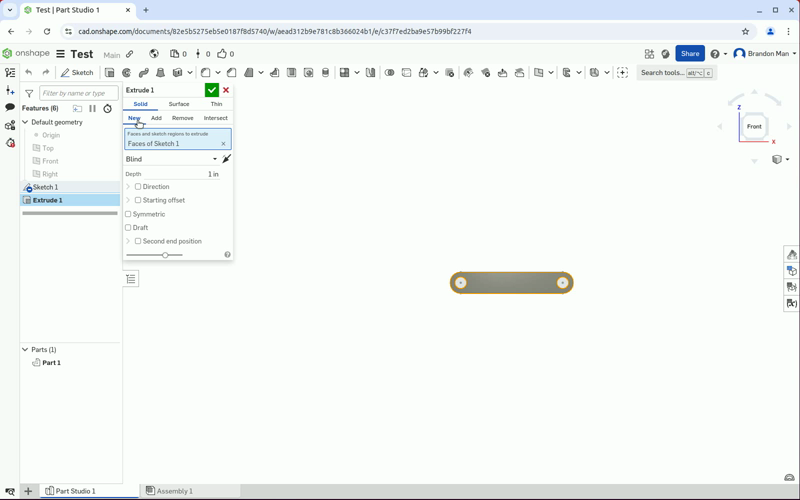
key(tab, 4)
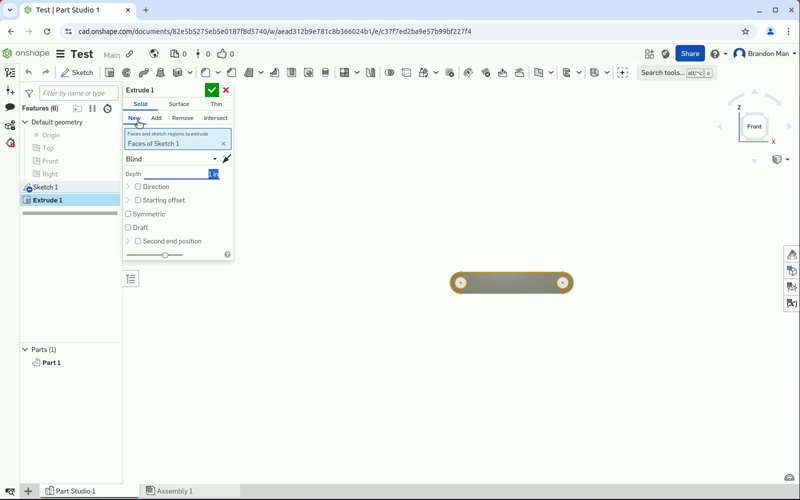
text(2.648)
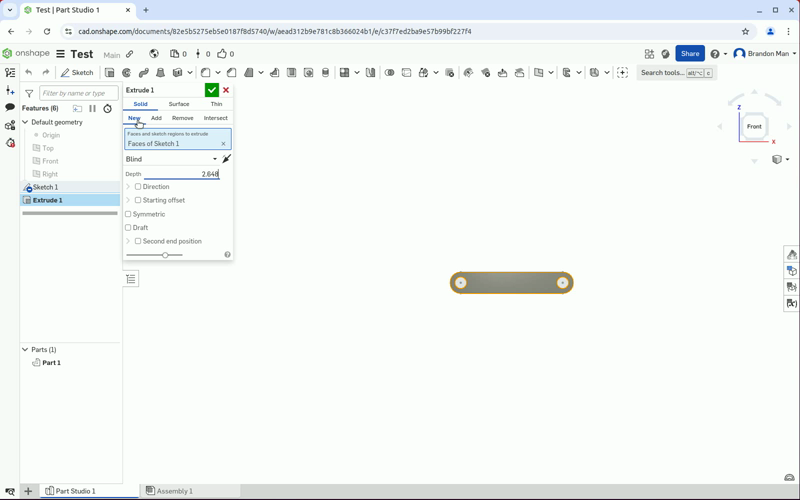
key(enter)
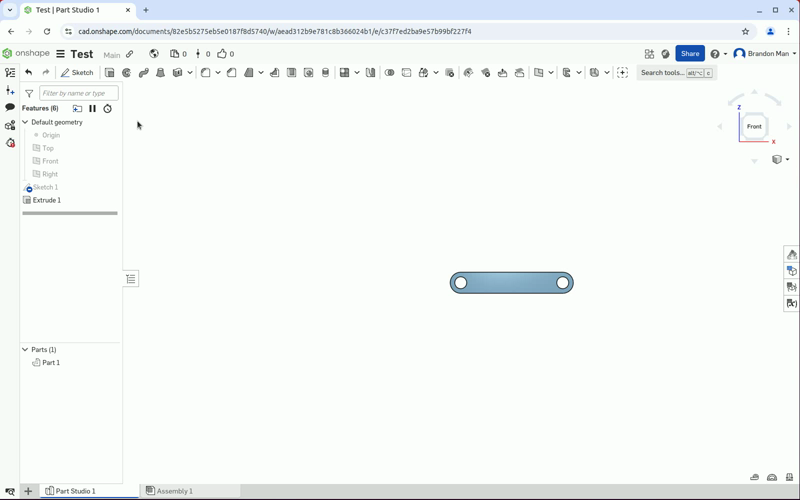
key(shift+h)
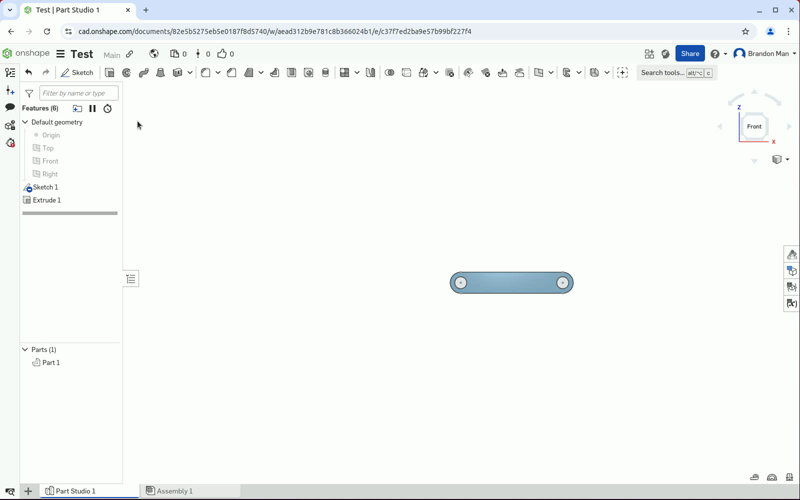
key(shift+h)
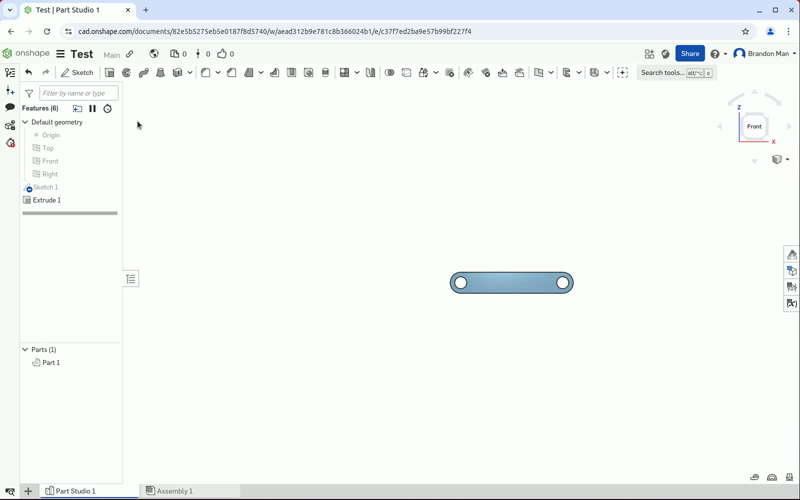
mouse_move(73, 189)
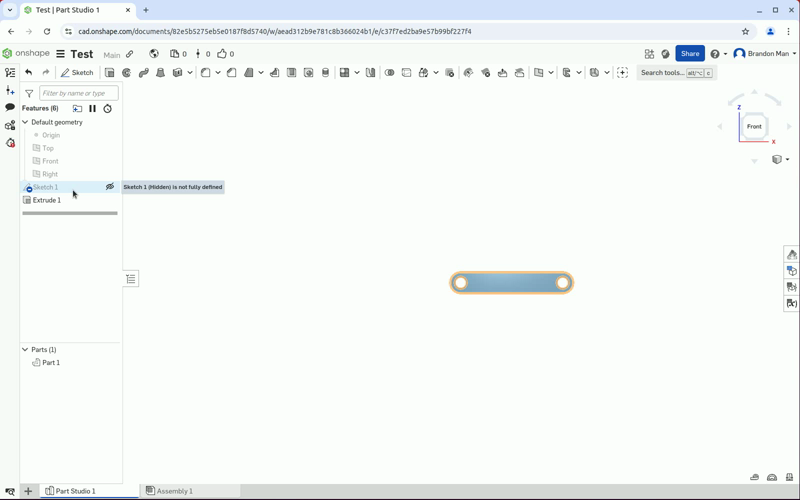
click(73, 189)
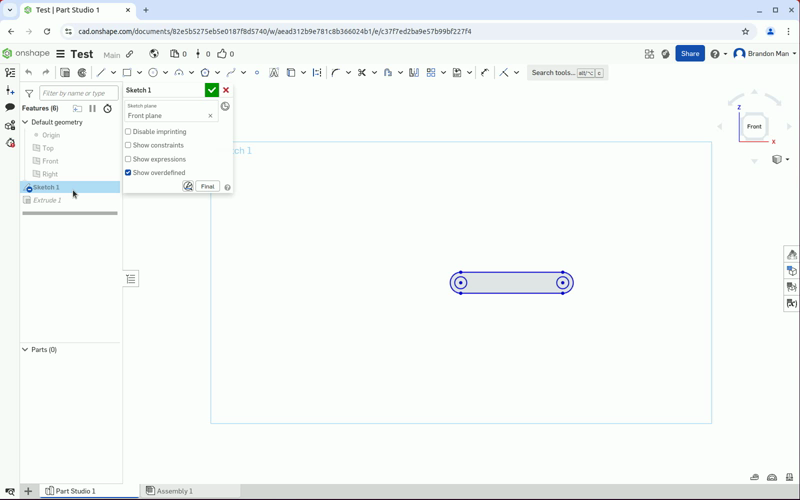
mouse_move(229, 92)
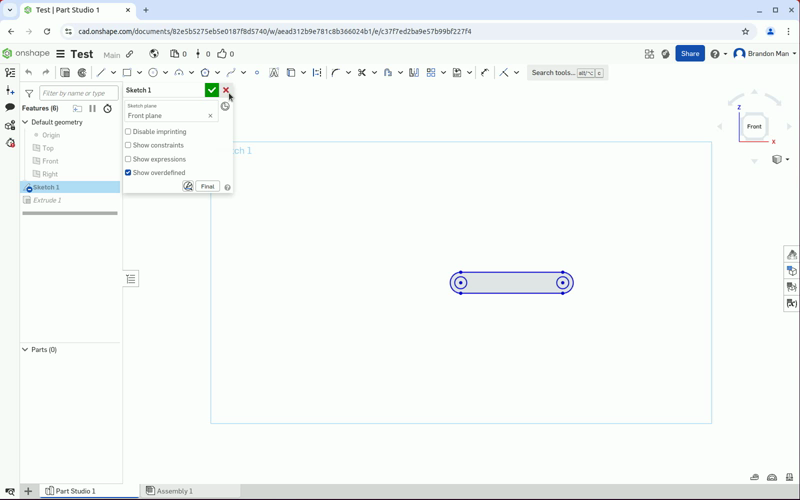
click(229, 92)
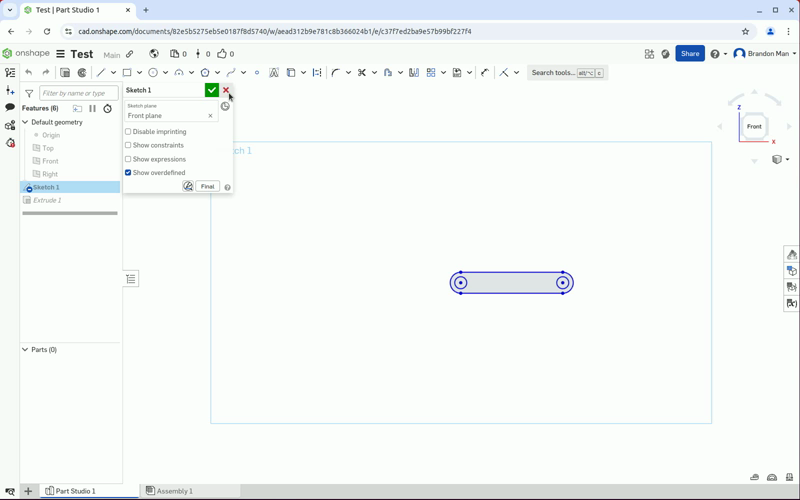
key(shift+s)
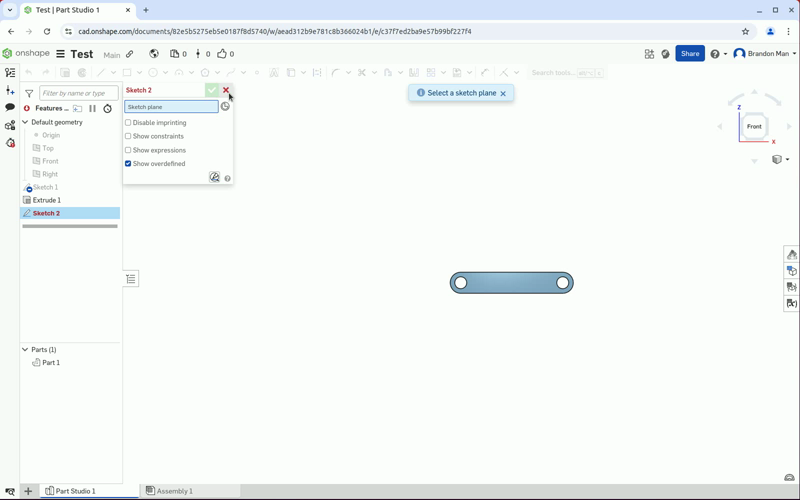
mouse_move(73, 163)
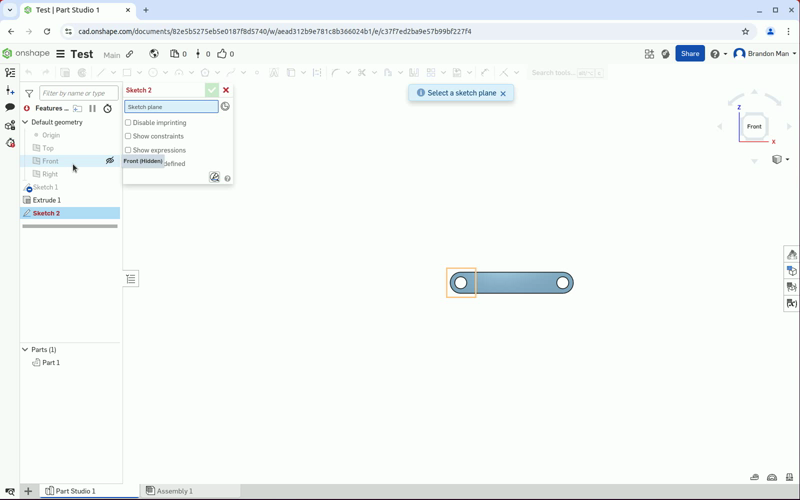
click(73, 163)
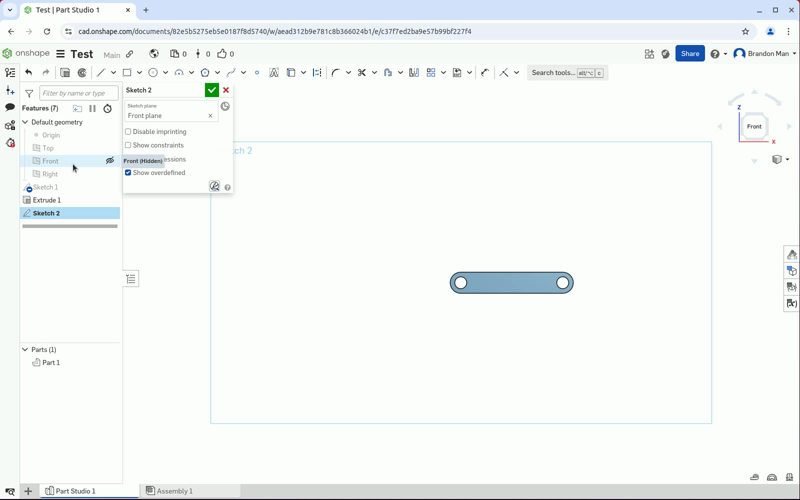
mouse_move(73, 352)
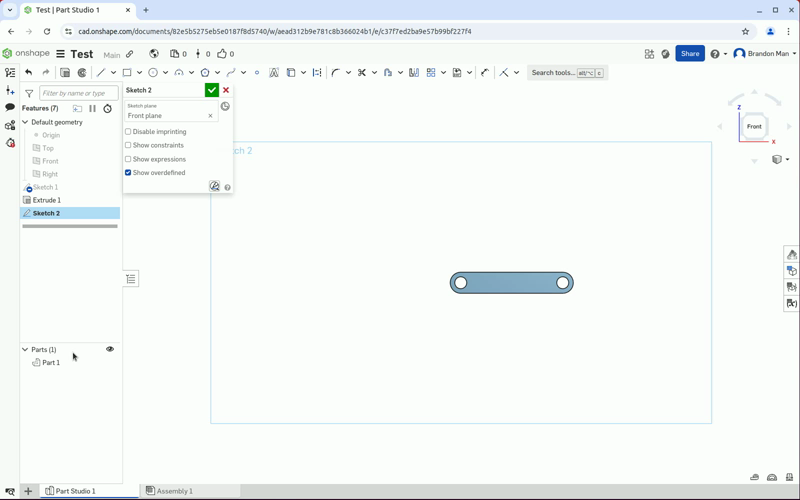
key(y)
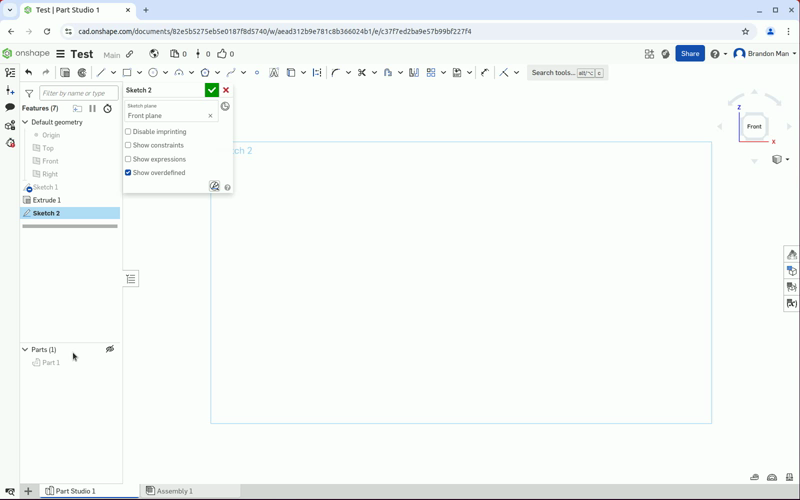
key(c)
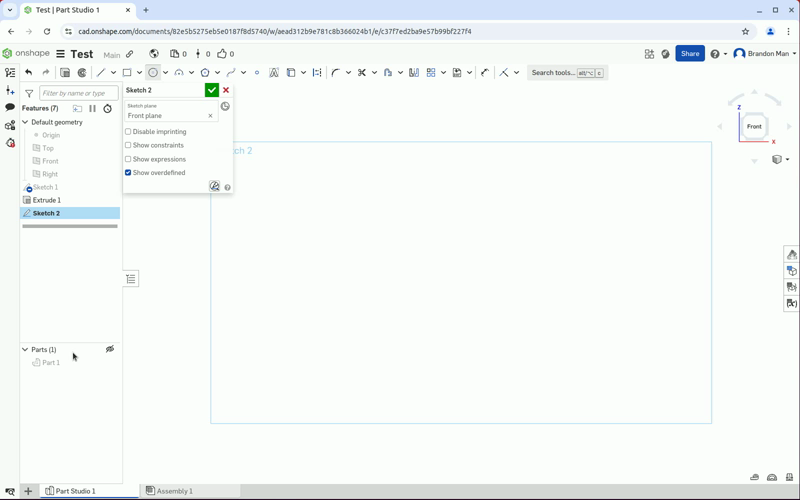
key_down(shift)
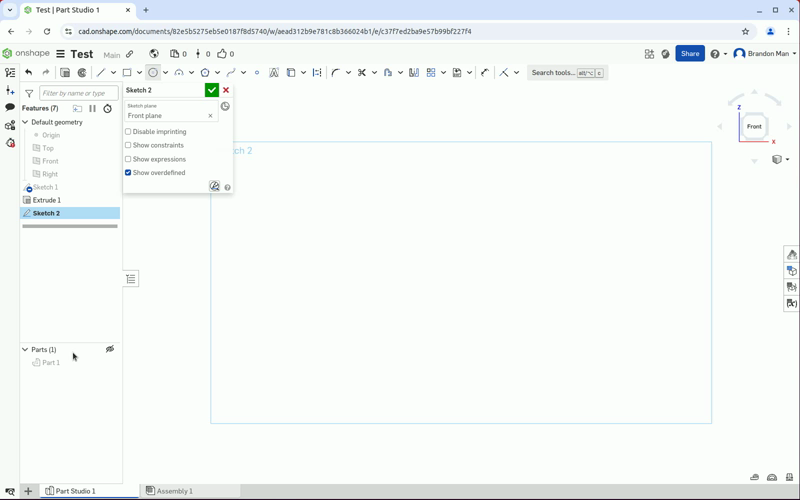
mouse_move(461, 282)
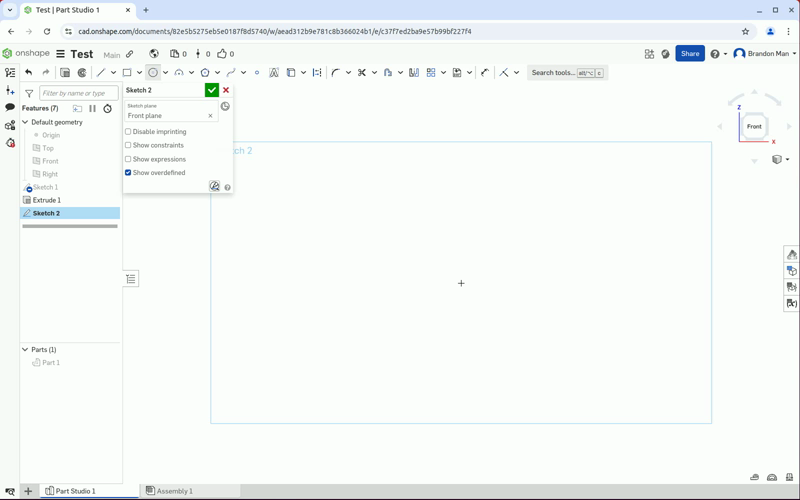
click(461, 282)
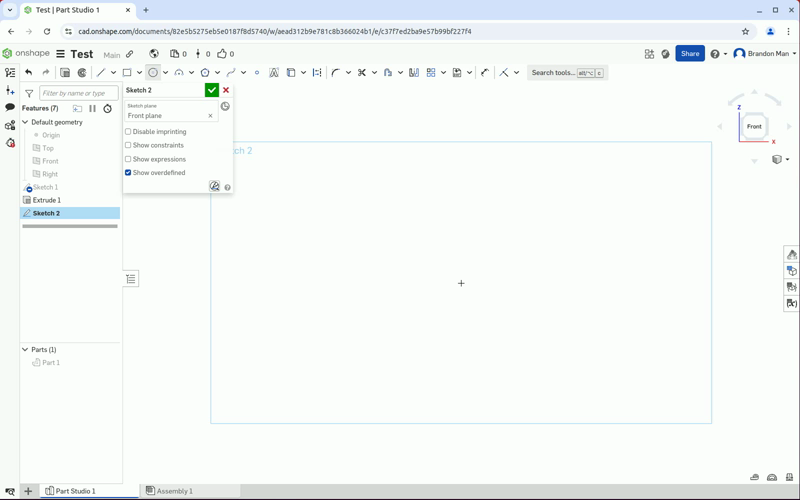
key_up(shift)
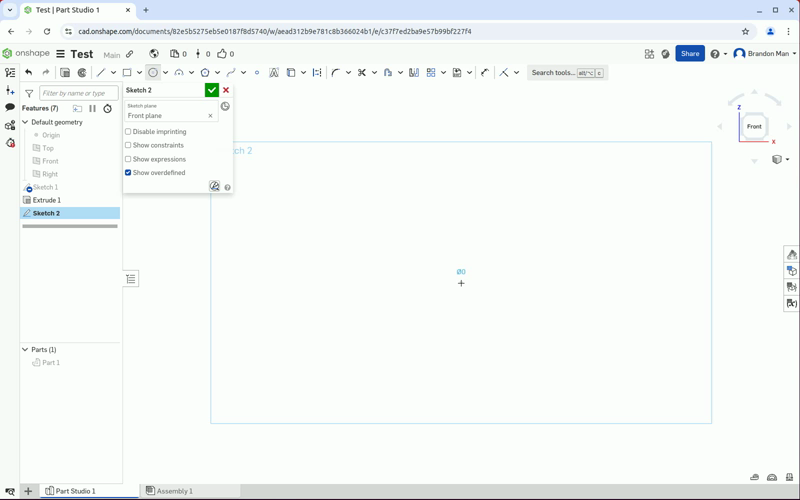
mouse_move(464, 282)
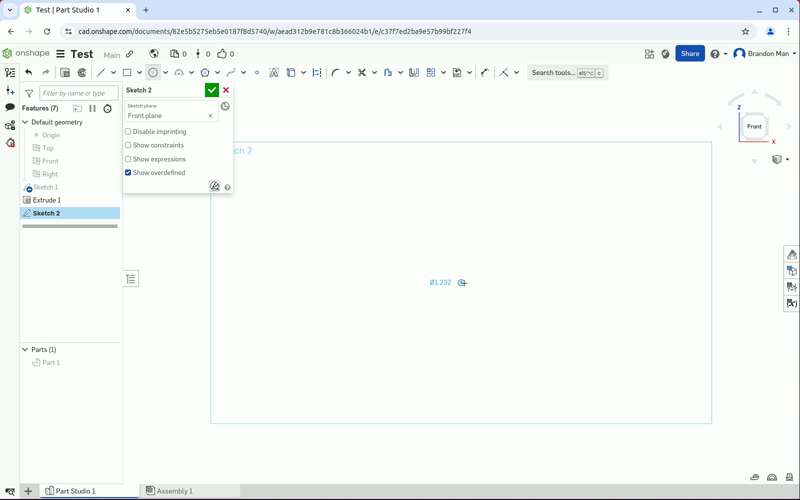
click(464, 282)
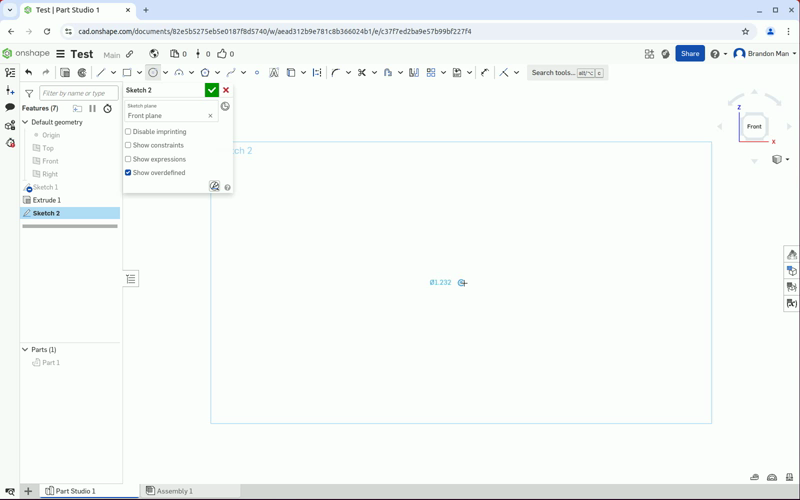
key(esc)
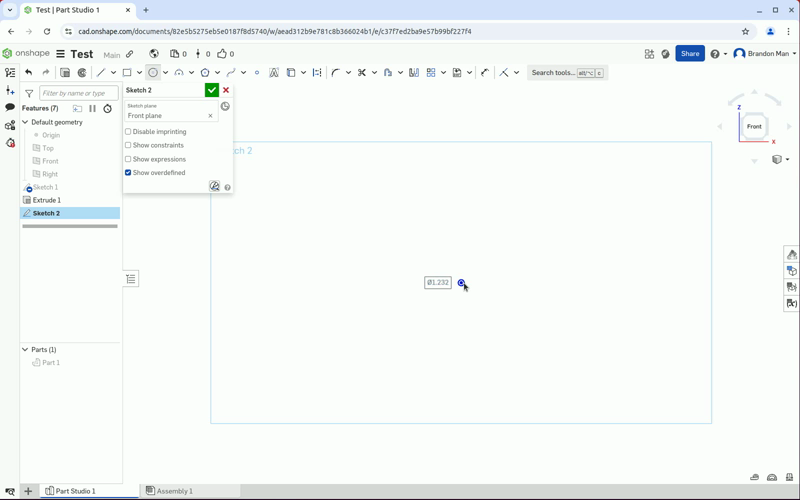
mouse_move(463, 281)
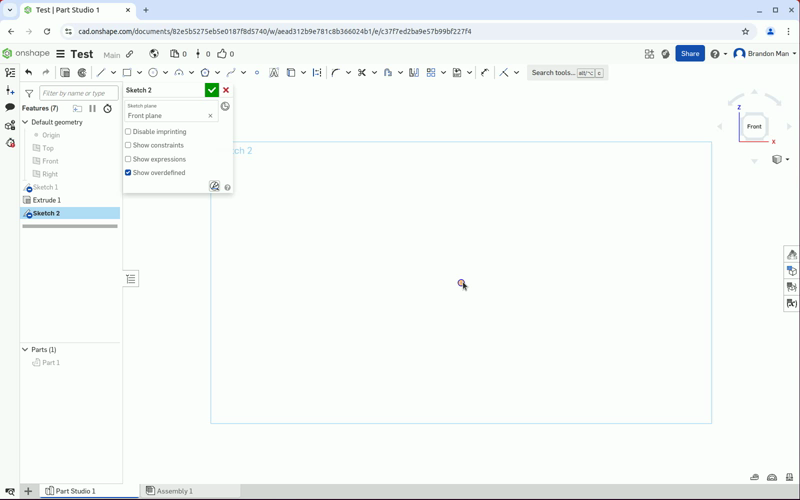
scroll(6)
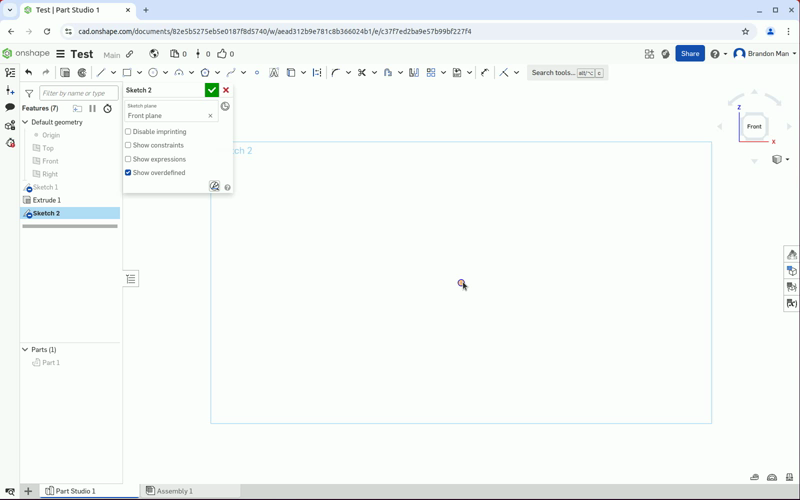
scroll(6)
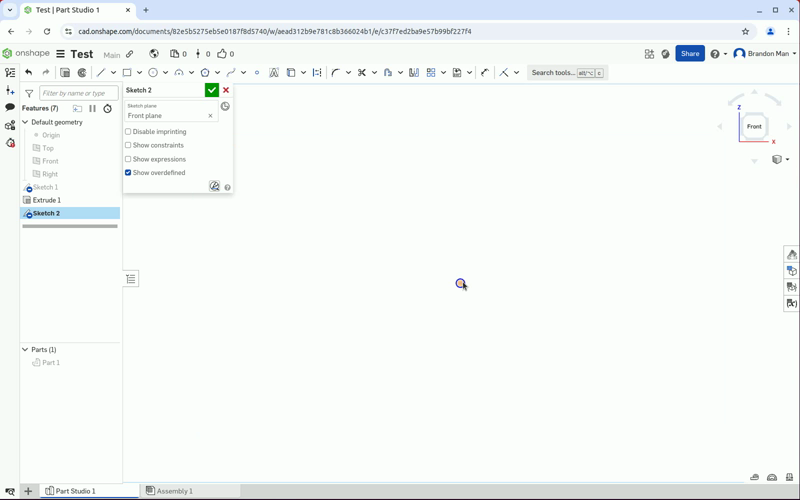
scroll(6)
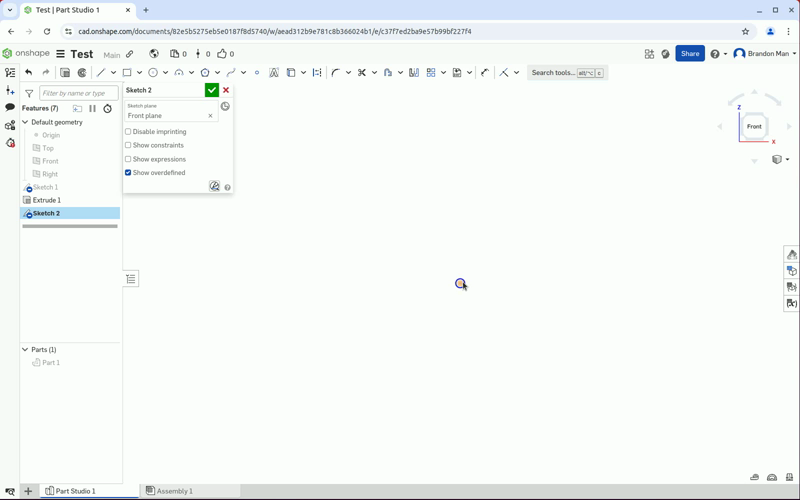
scroll(6)
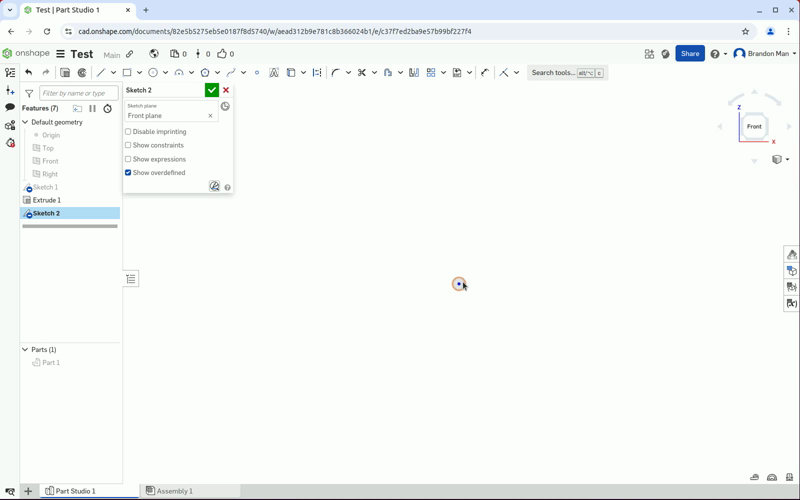
scroll(6)
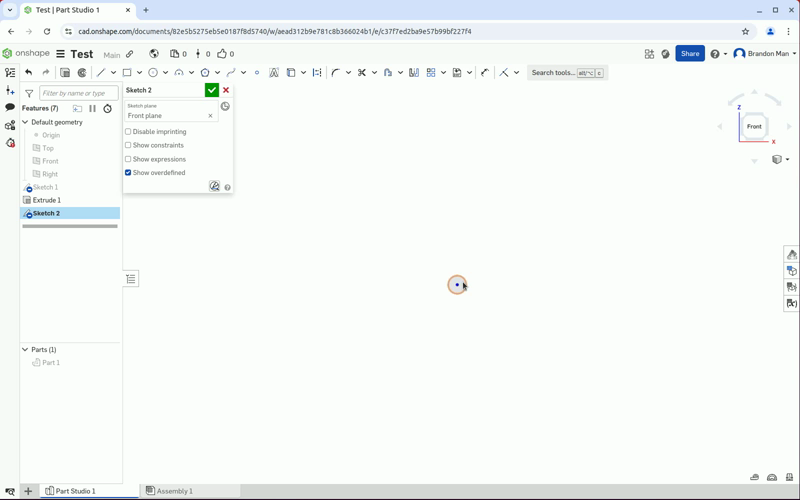
scroll(6)
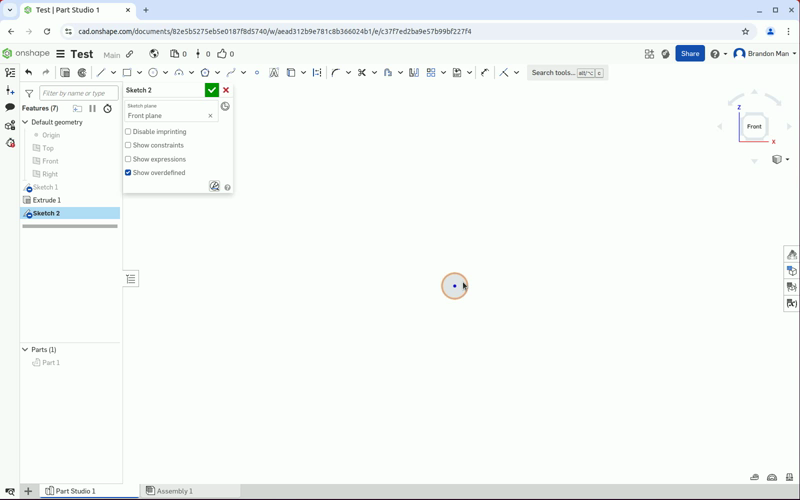
scroll(6)
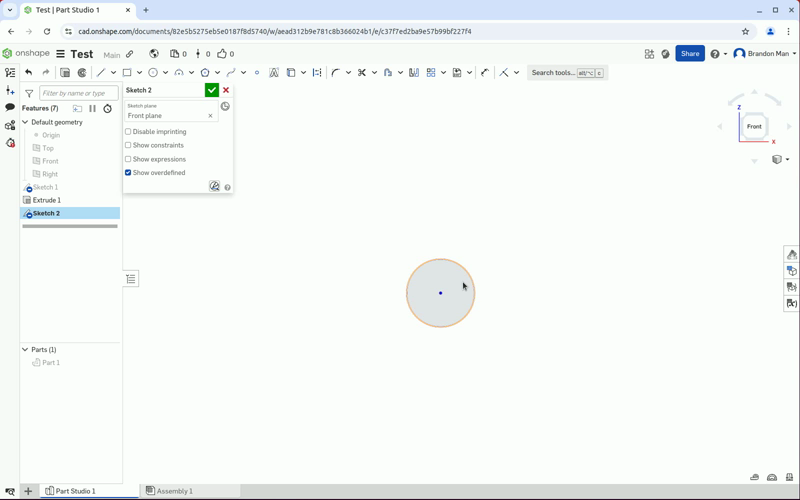
click(463, 281)
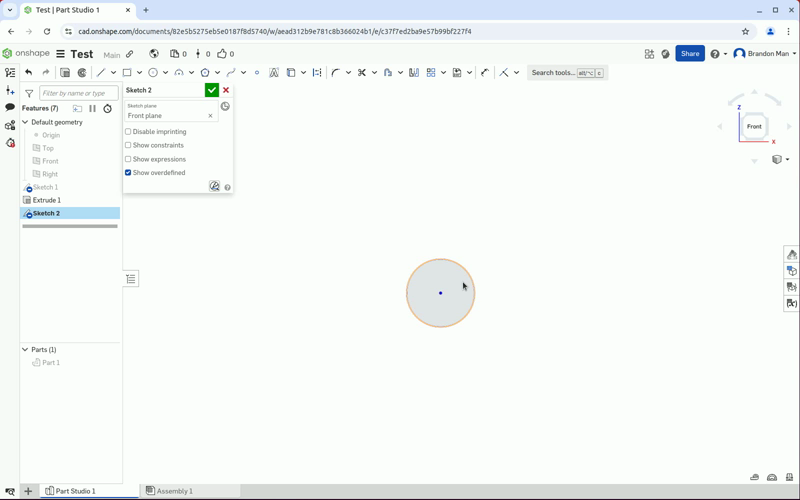
scroll(-6)
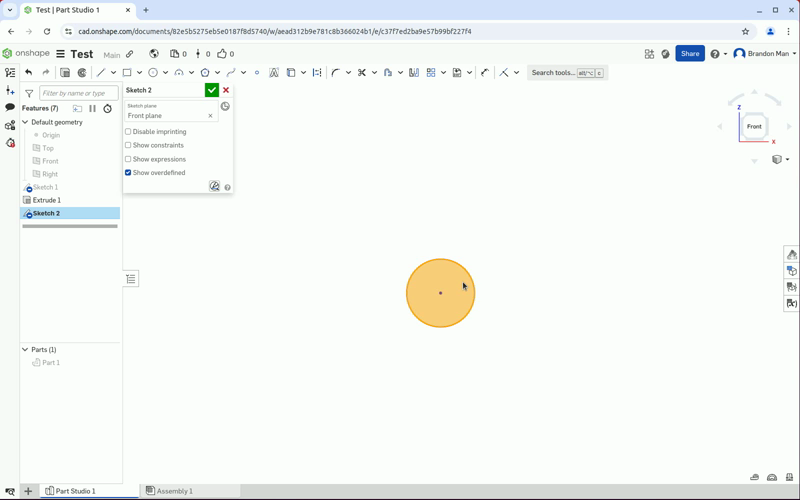
scroll(-6)
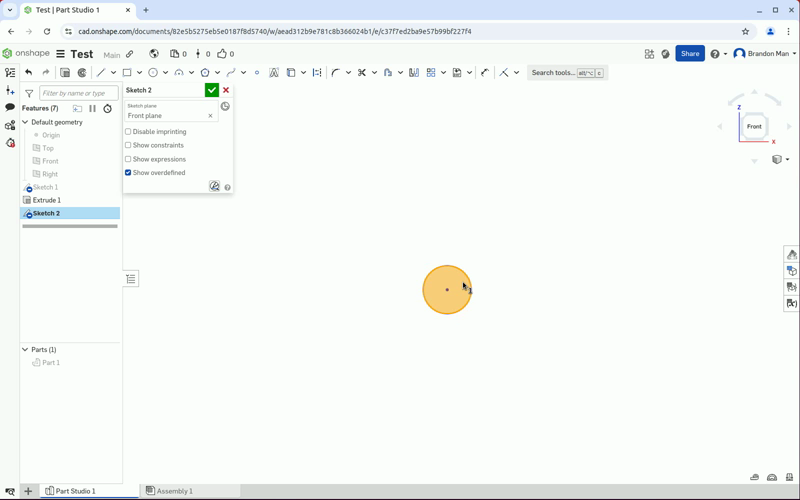
scroll(-6)
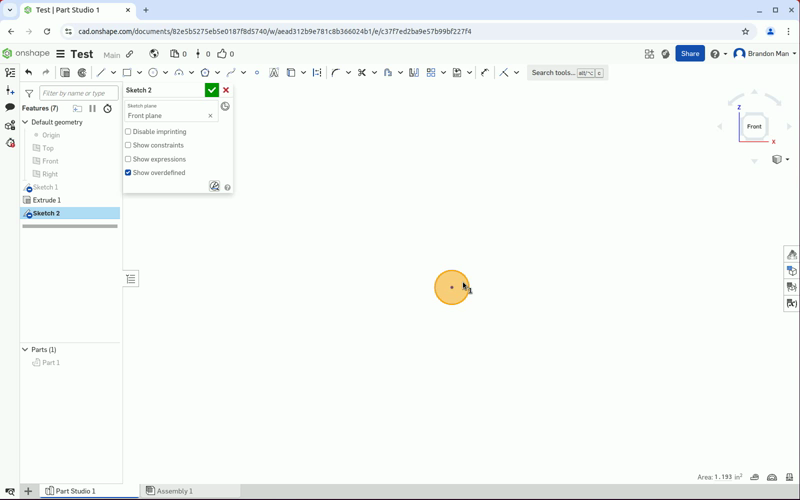
scroll(-6)
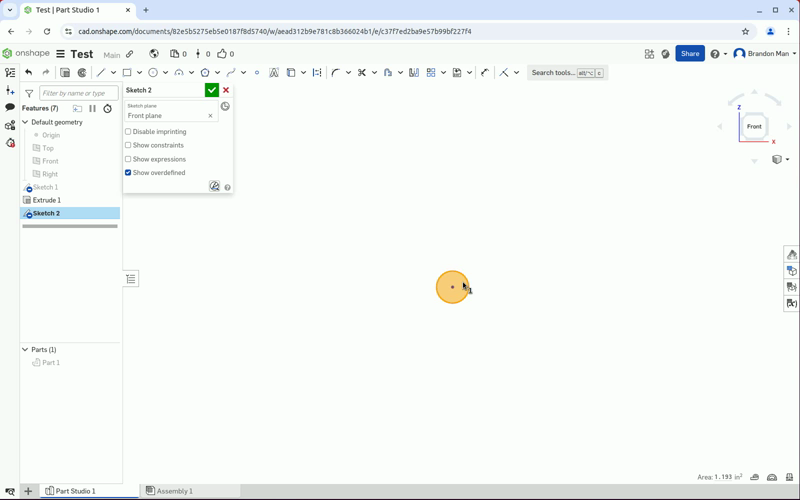
scroll(-6)
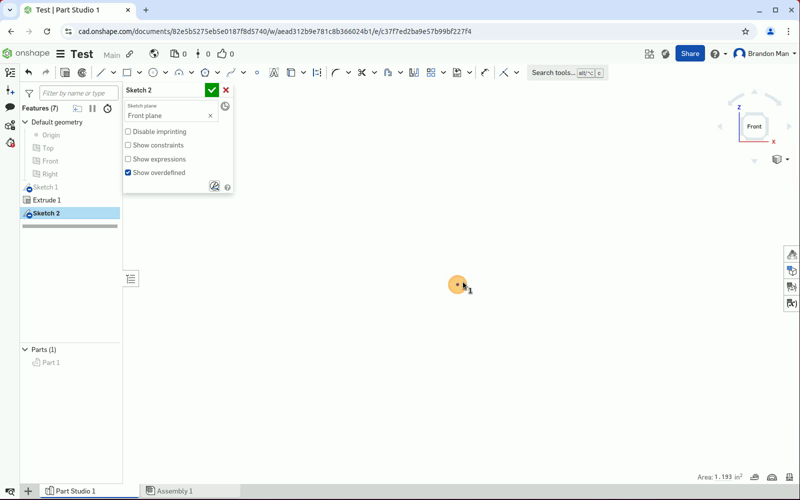
scroll(-6)
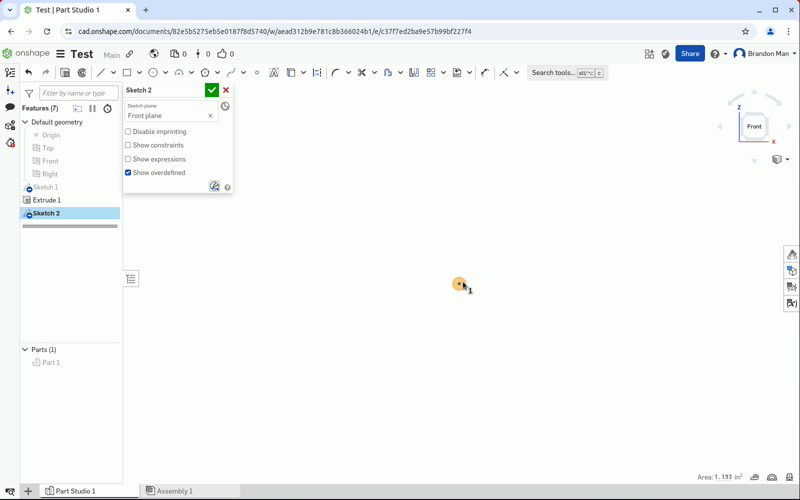
scroll(-6)
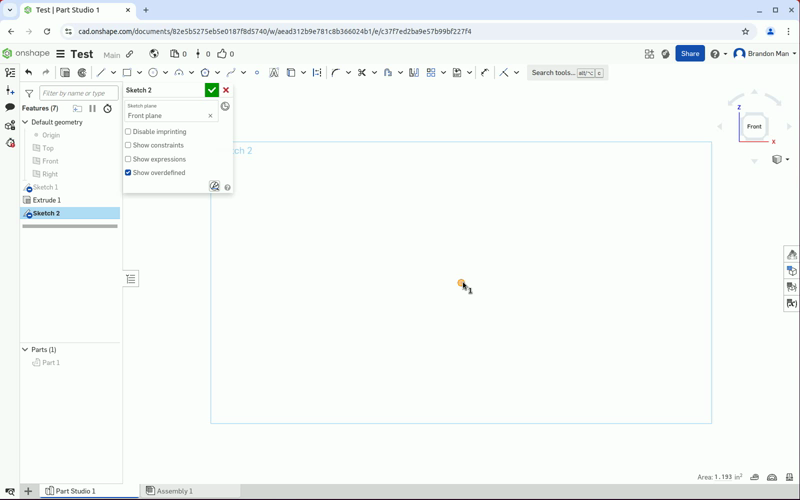
mouse_move(73, 352)
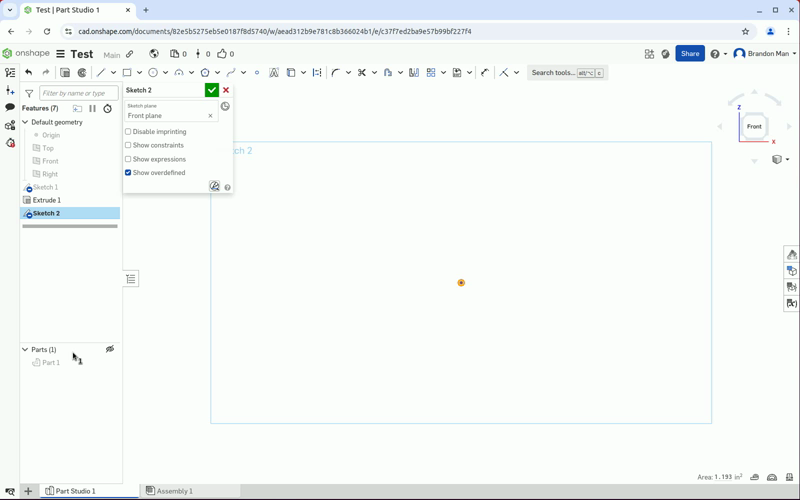
key(shift+y)
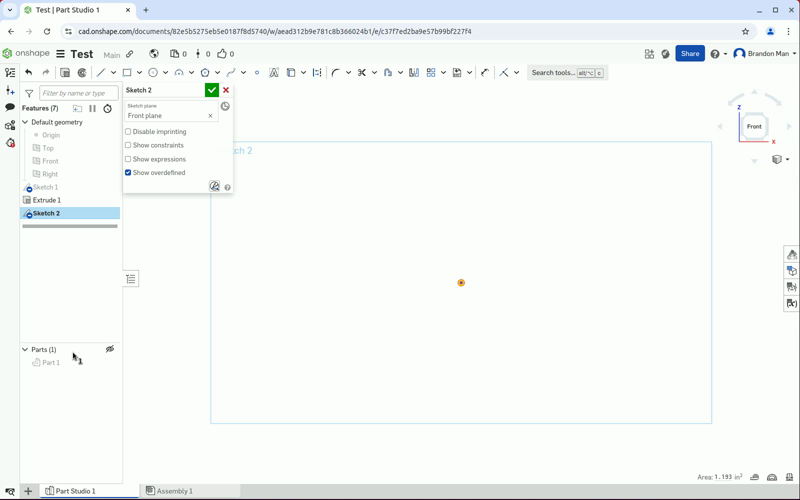
key(shift+e)
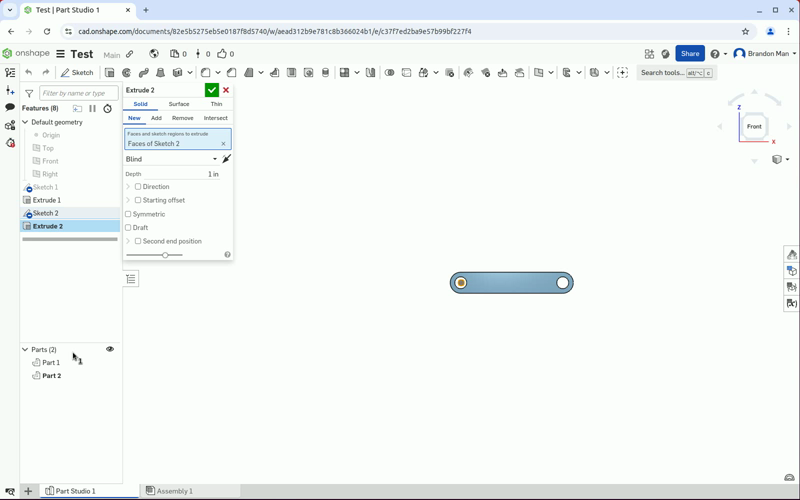
mouse_move(143, 106)
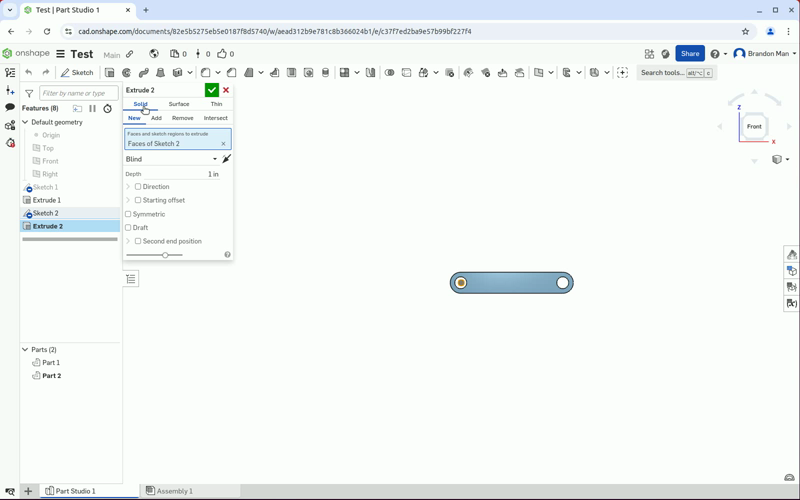
click(143, 106)
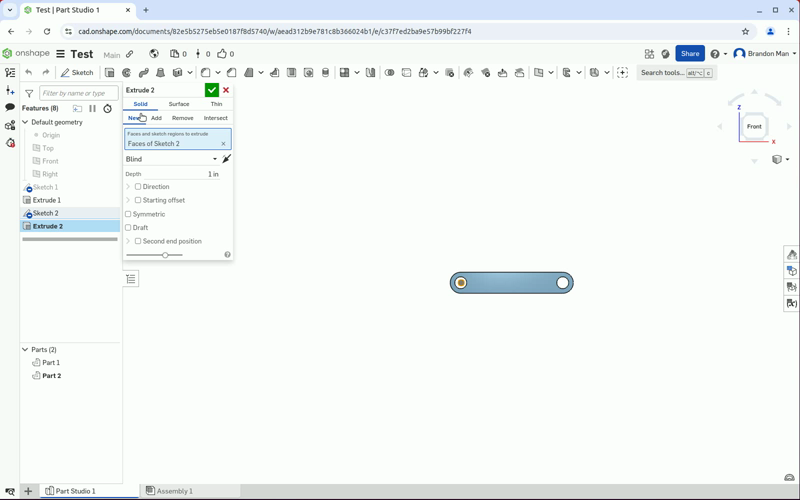
mouse_move(137, 120)
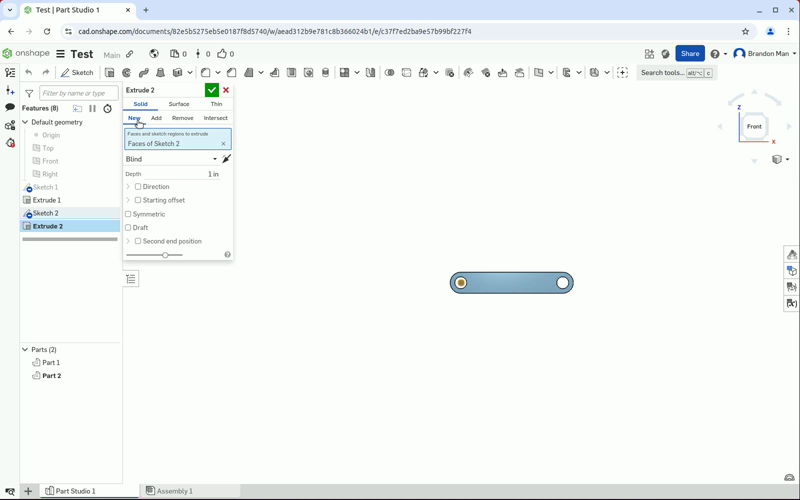
click(137, 120)
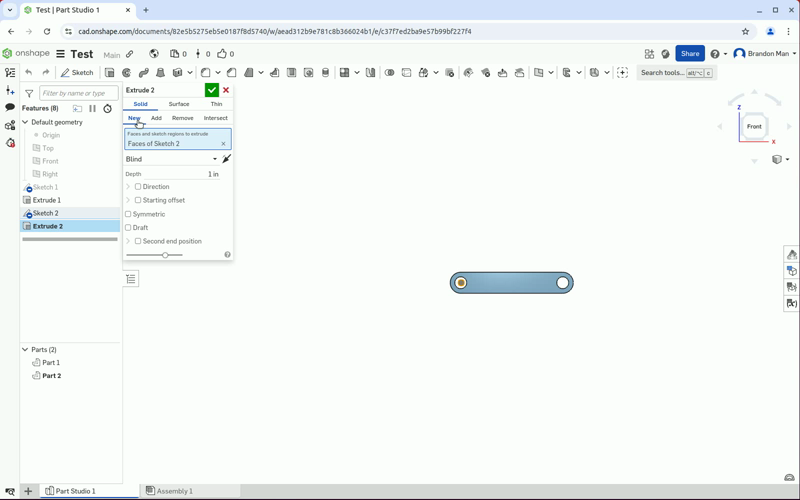
key(tab, 4)
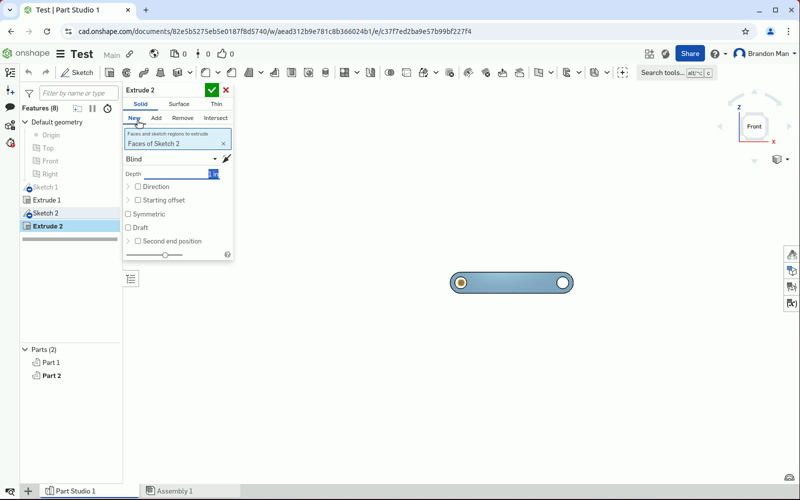
text(2.648)
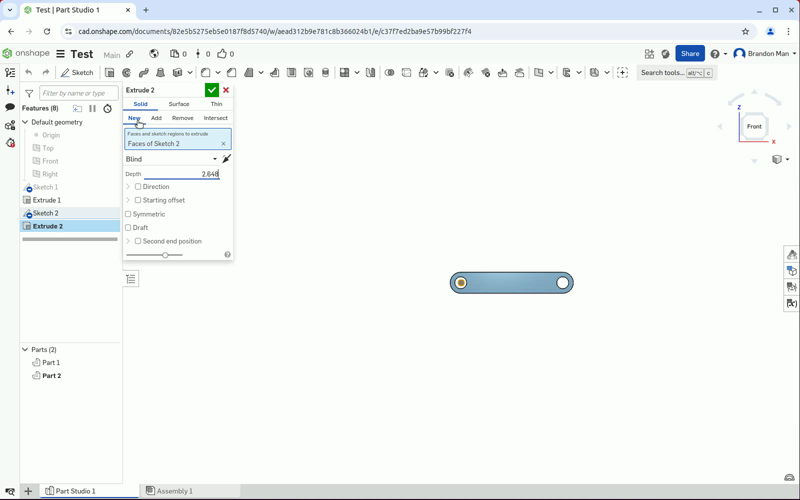
key(enter)
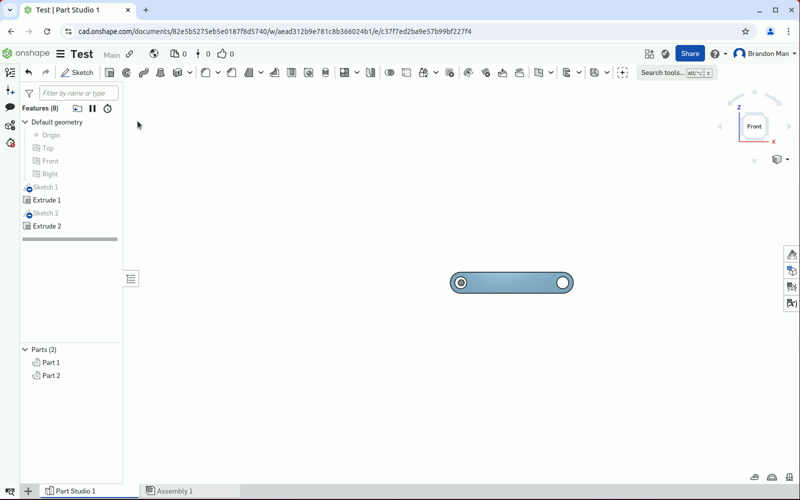
key(shift+h)
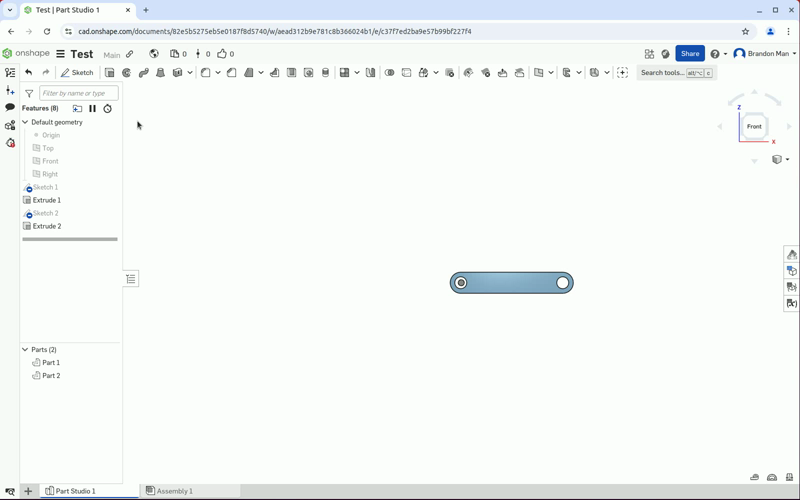
key(shift+h)
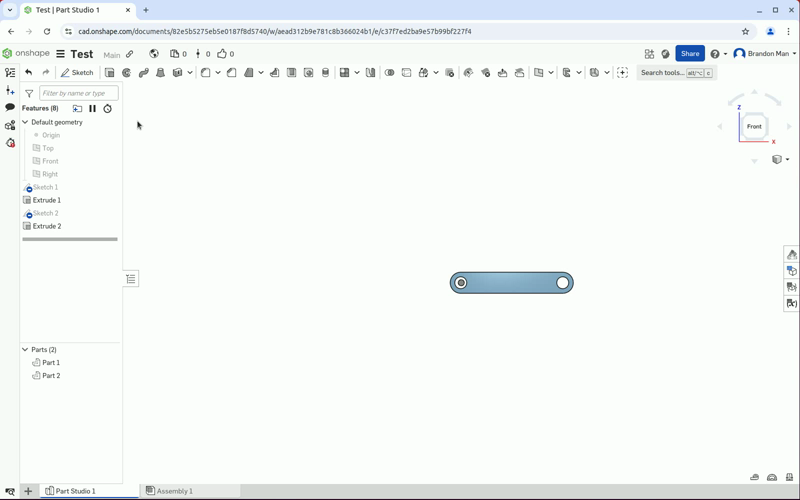
mouse_move(73, 189)
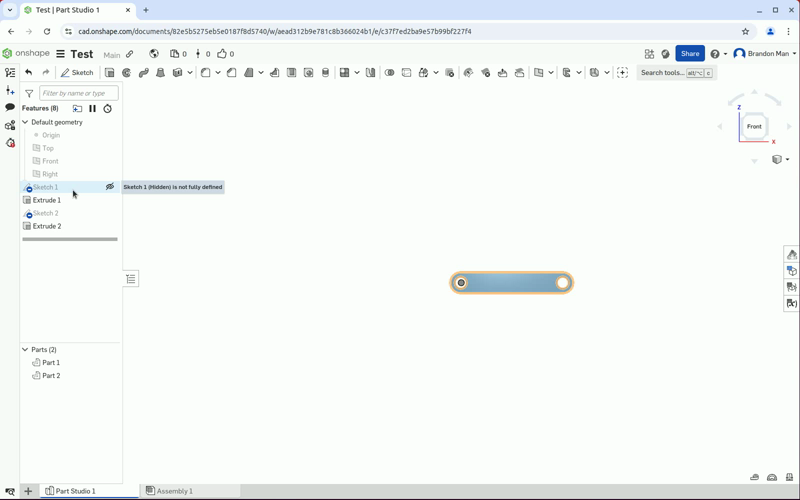
click(73, 189)
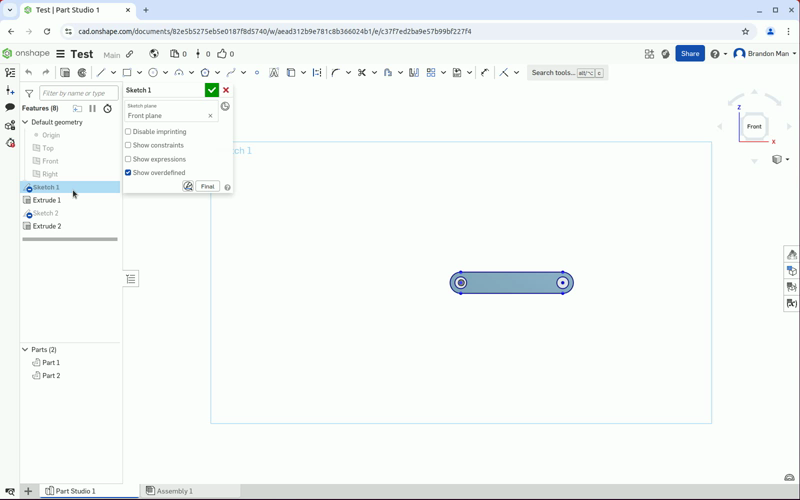
mouse_move(229, 92)
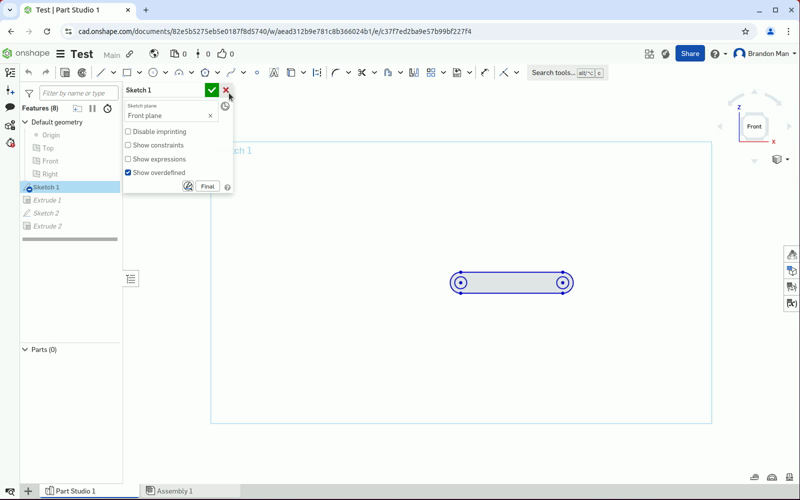
click(229, 92)
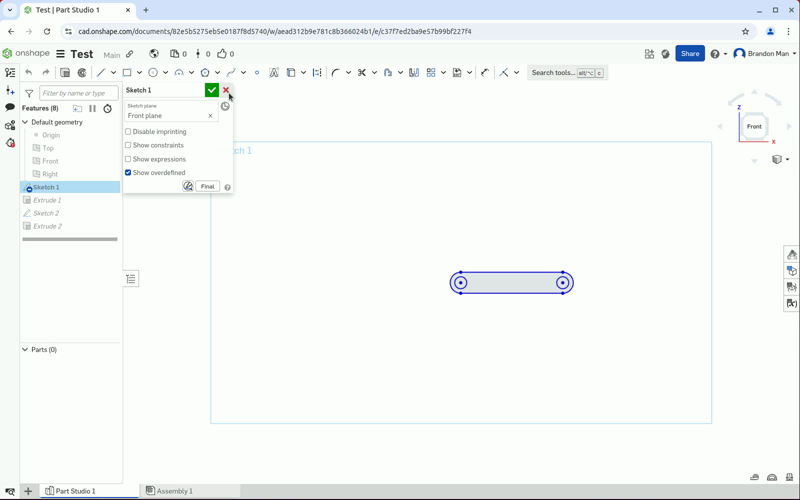
key(shift+s)
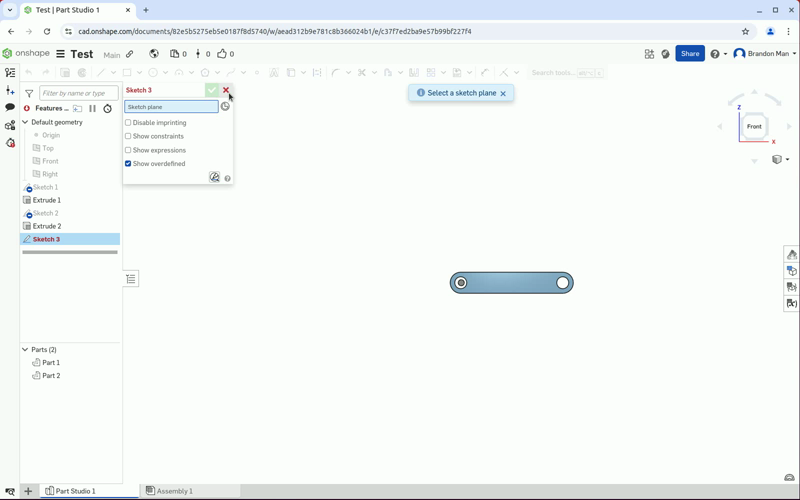
mouse_move(73, 163)
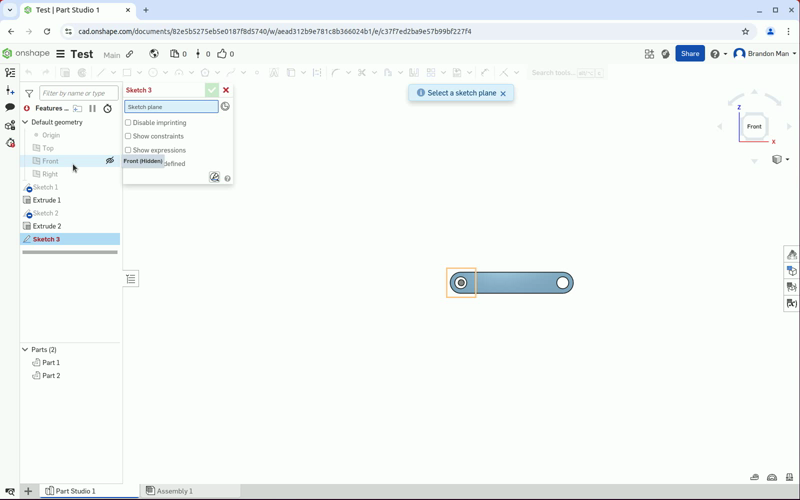
click(73, 163)
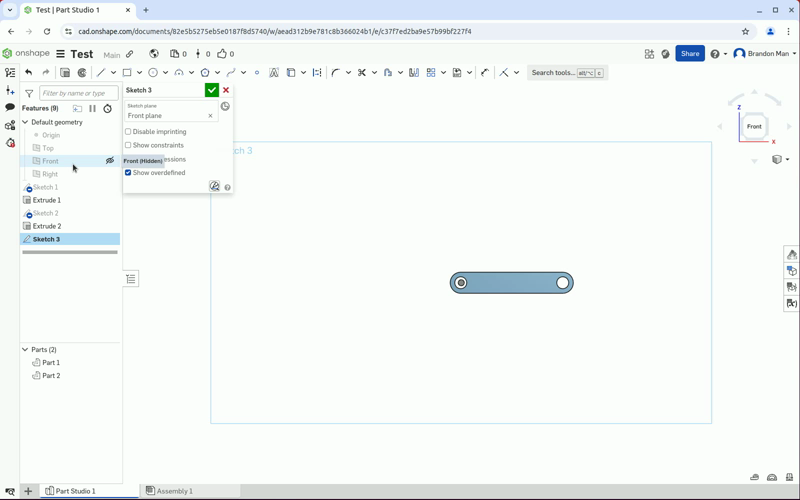
mouse_move(73, 352)
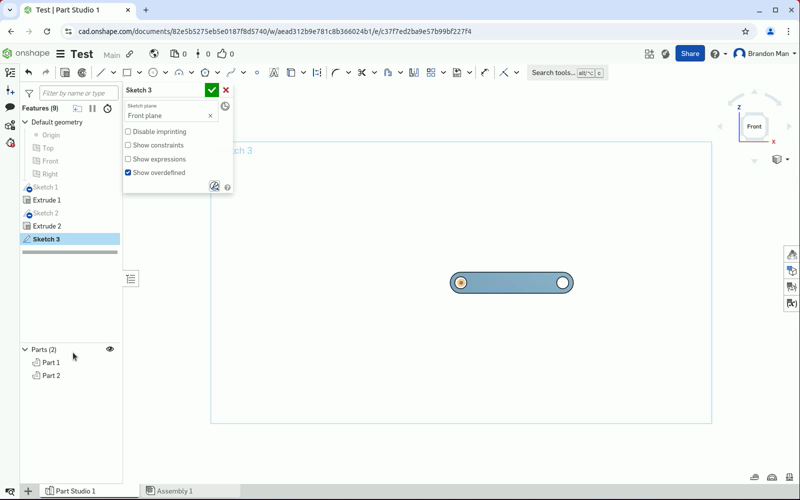
key(y)
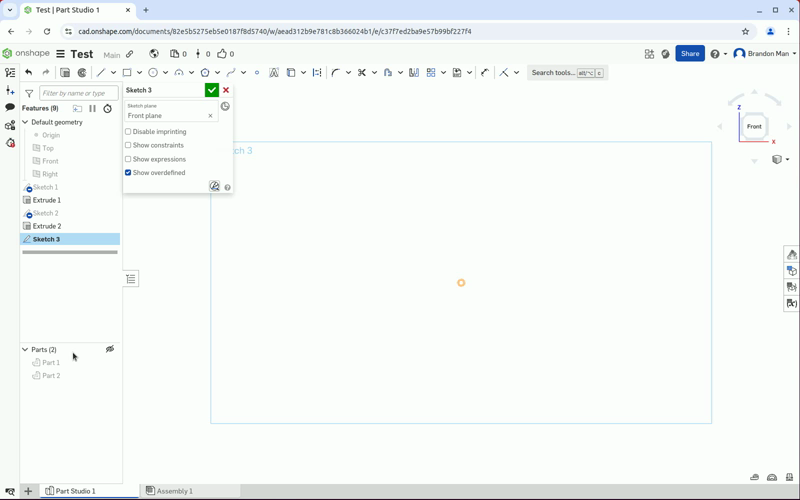
key(c)
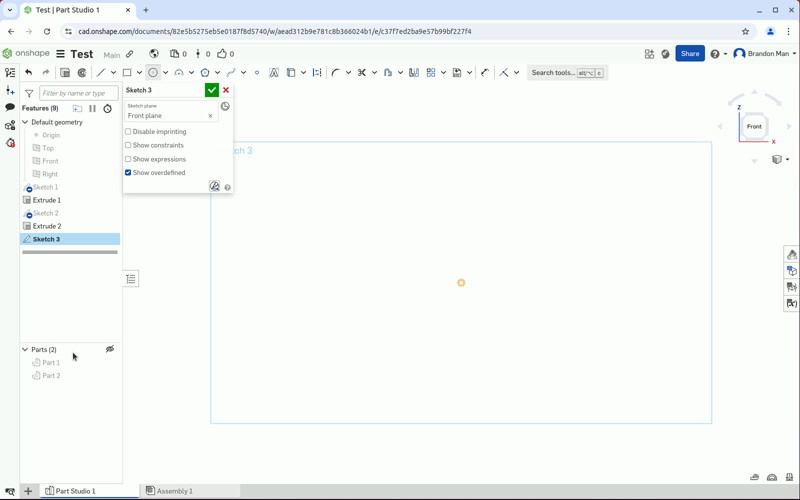
key_down(shift)
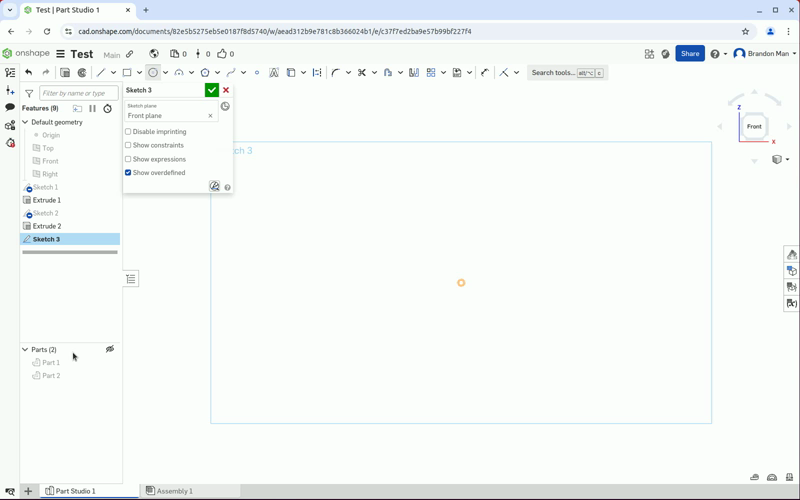
mouse_move(563, 282)
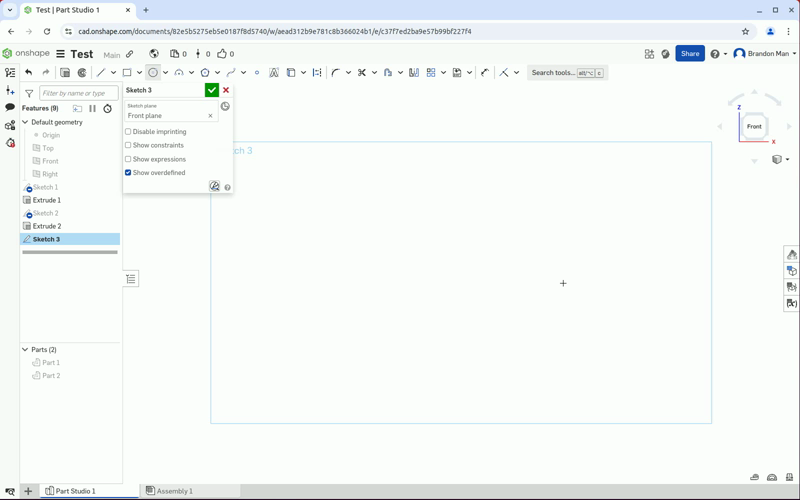
click(563, 282)
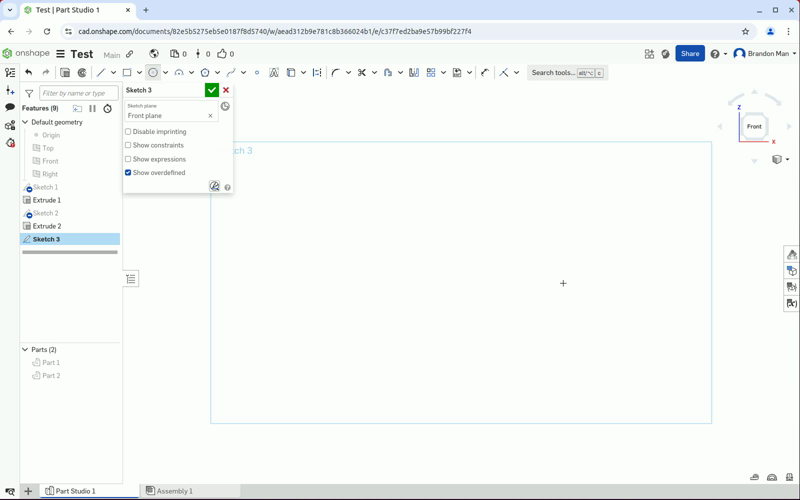
key_up(shift)
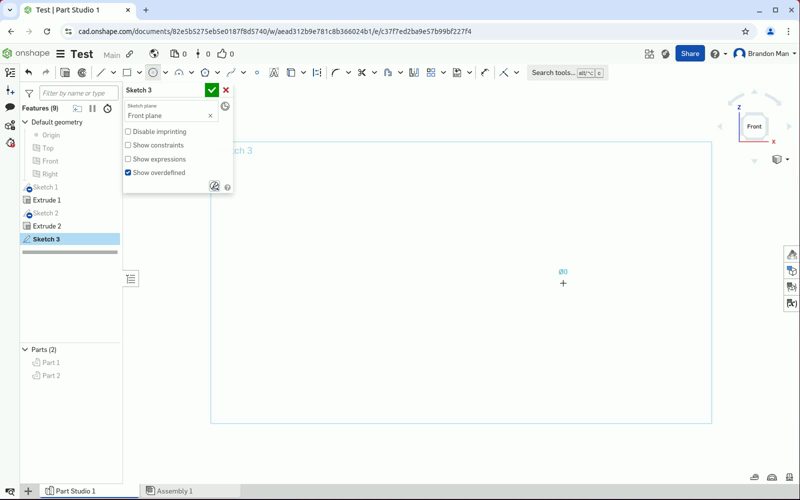
mouse_move(566, 282)
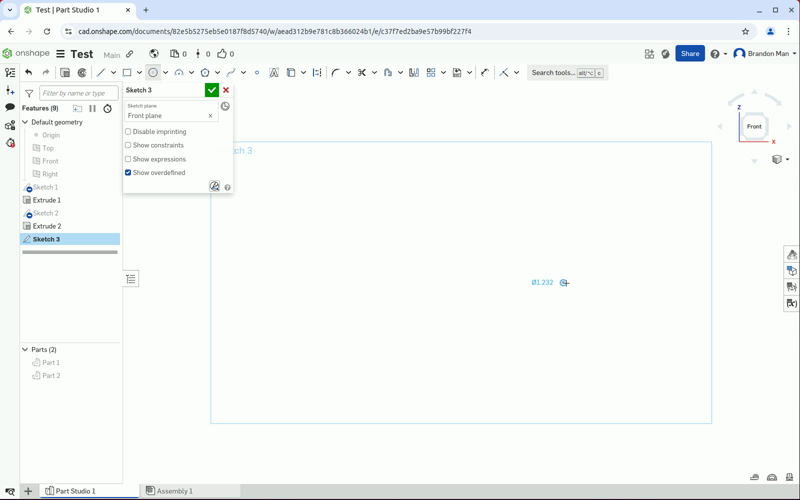
click(566, 282)
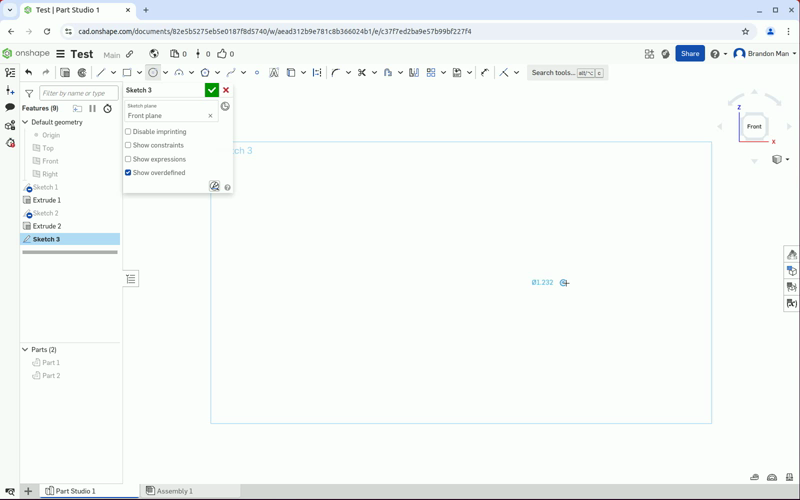
key(esc)
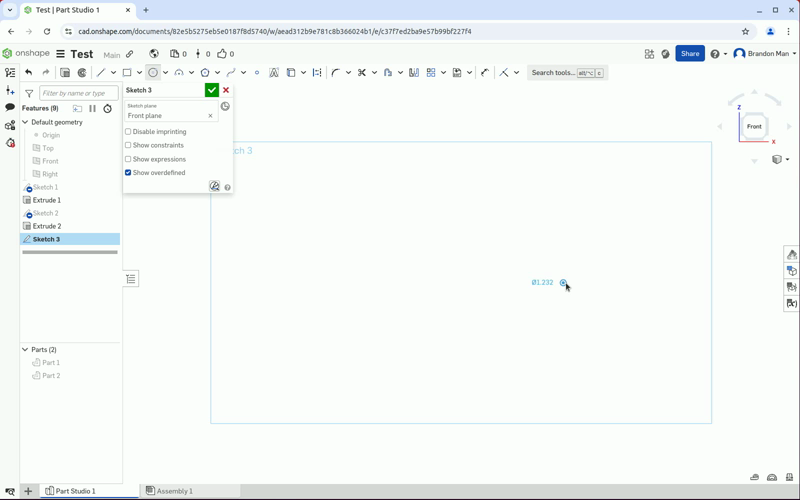
mouse_move(564, 285)
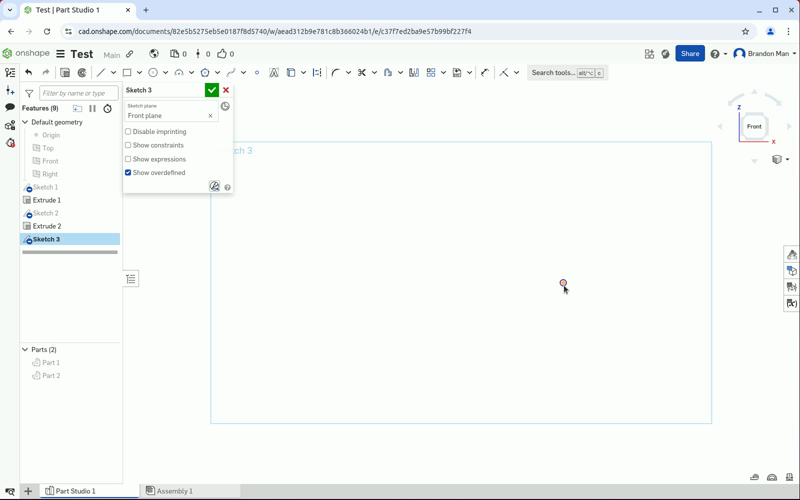
scroll(6)
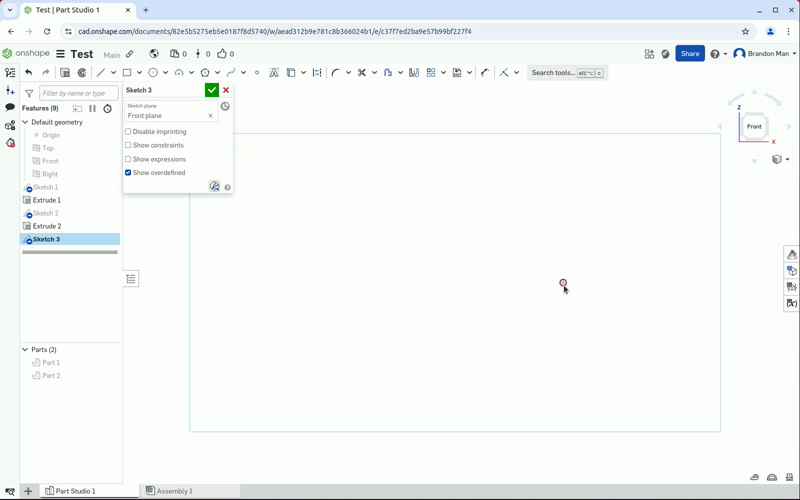
scroll(6)
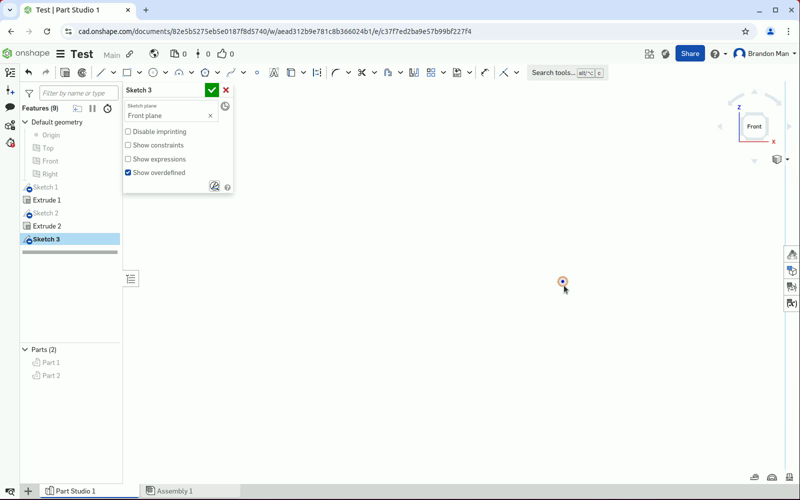
scroll(6)
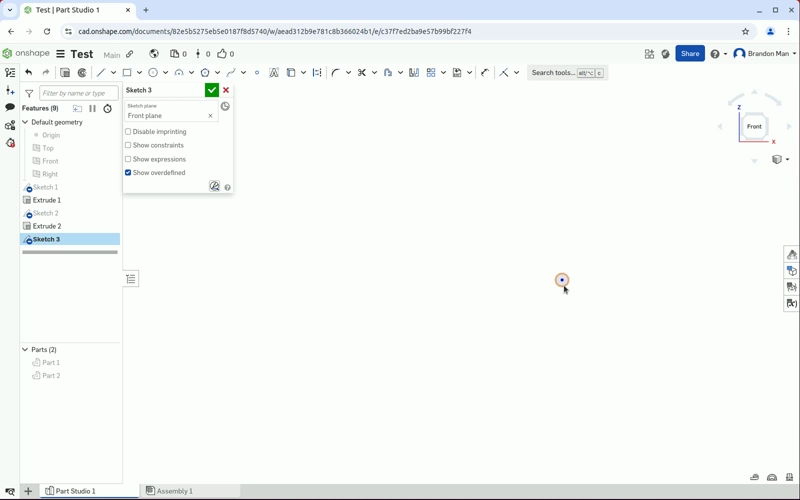
scroll(6)
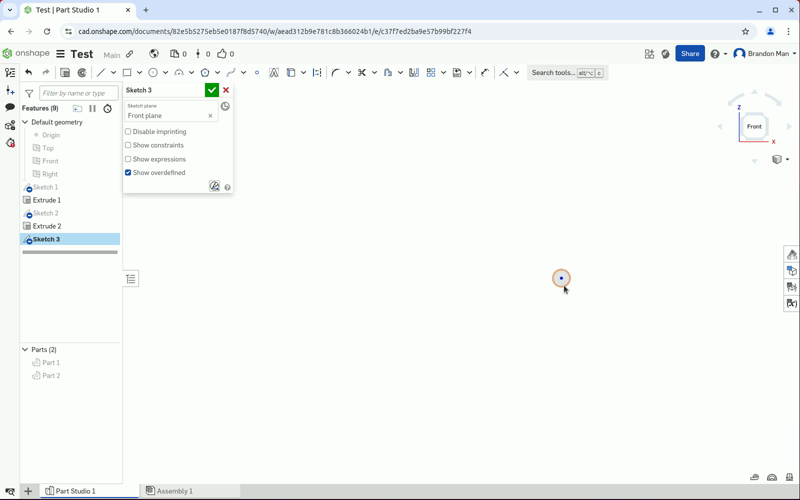
scroll(6)
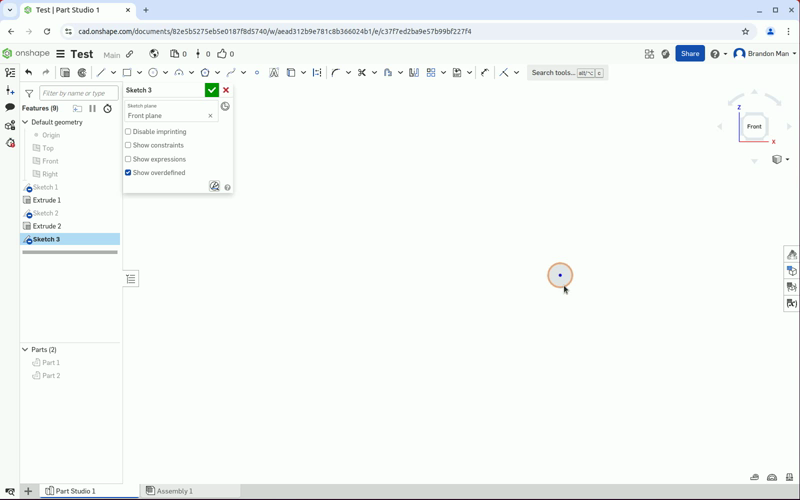
scroll(6)
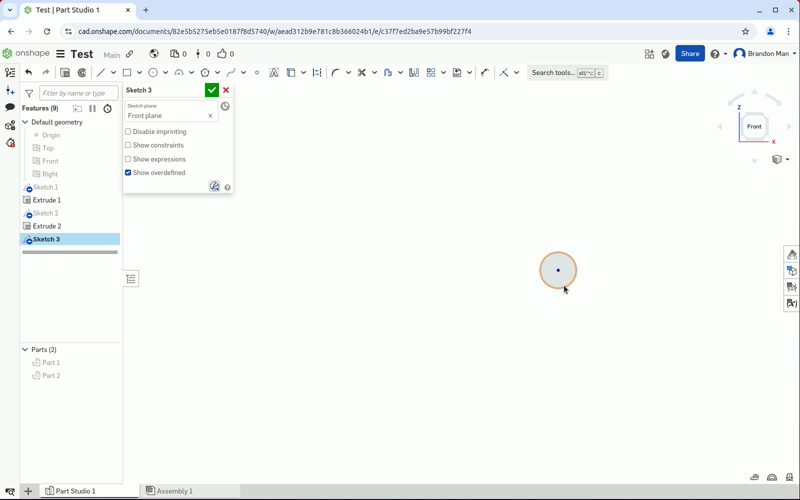
scroll(6)
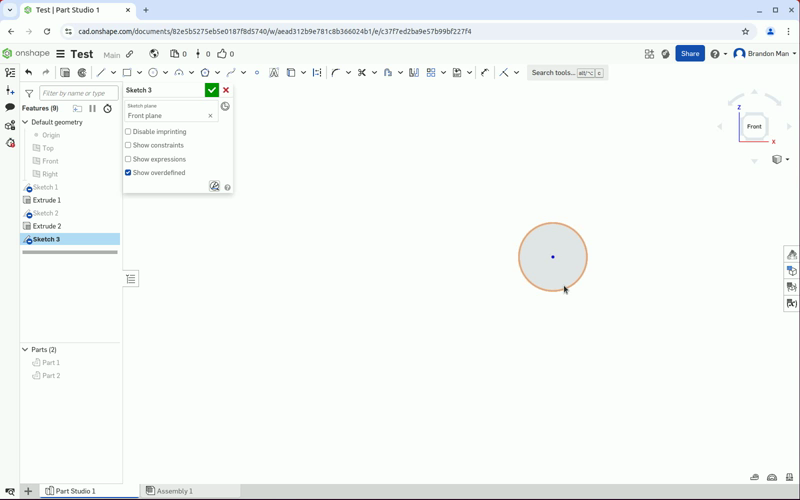
click(564, 285)
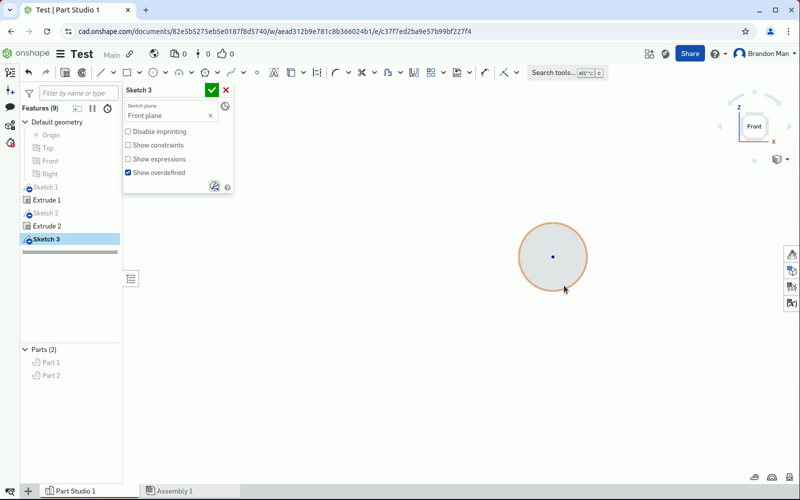
scroll(-6)
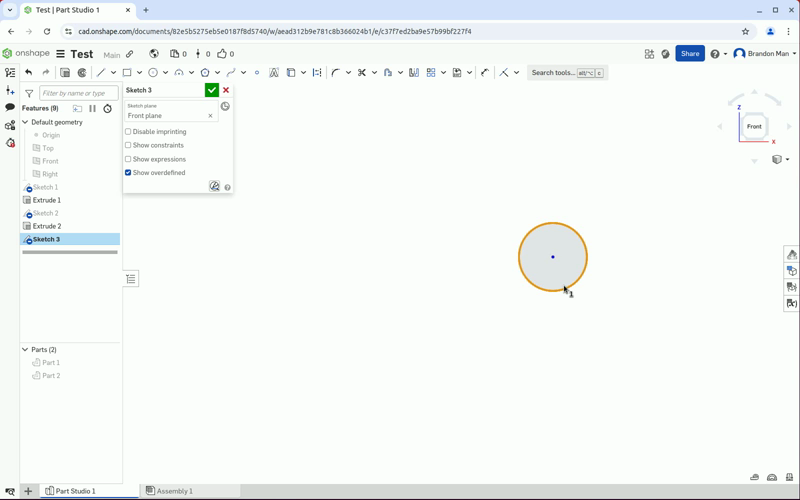
scroll(-6)
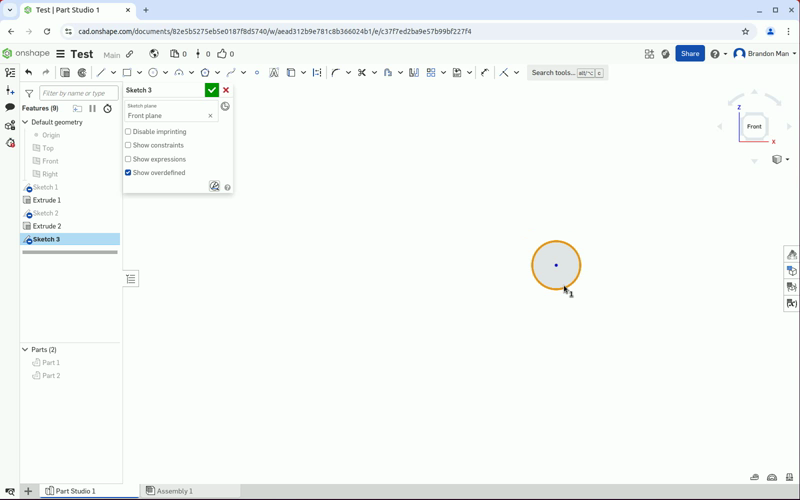
scroll(-6)
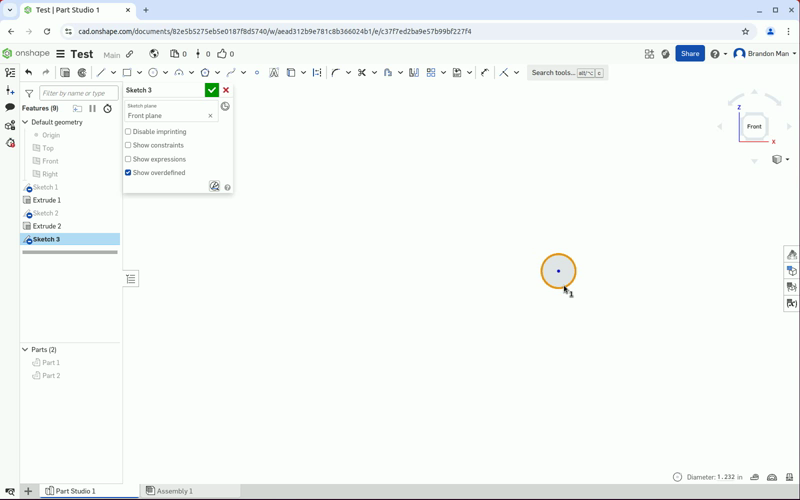
scroll(-6)
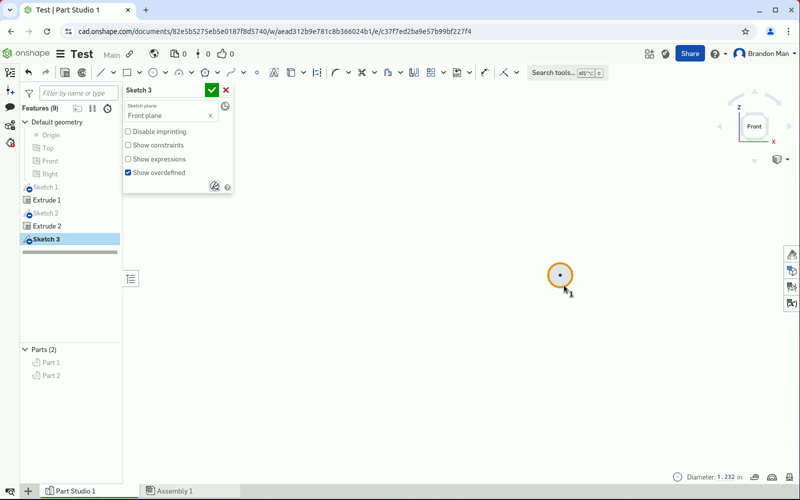
scroll(-6)
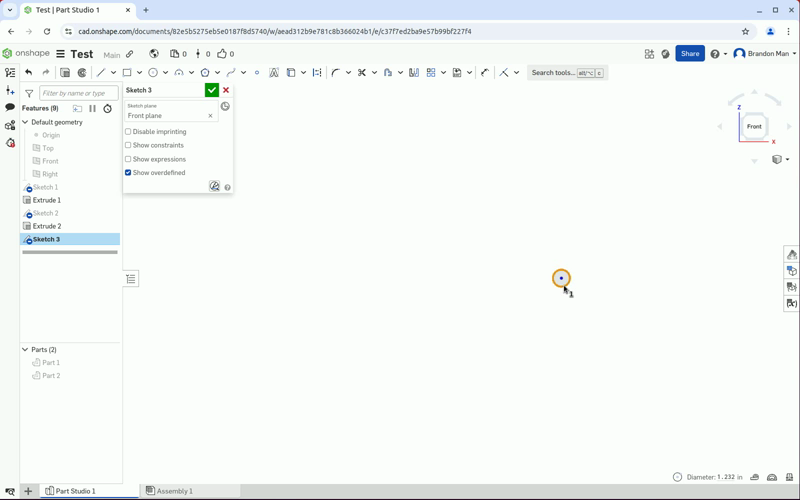
scroll(-6)
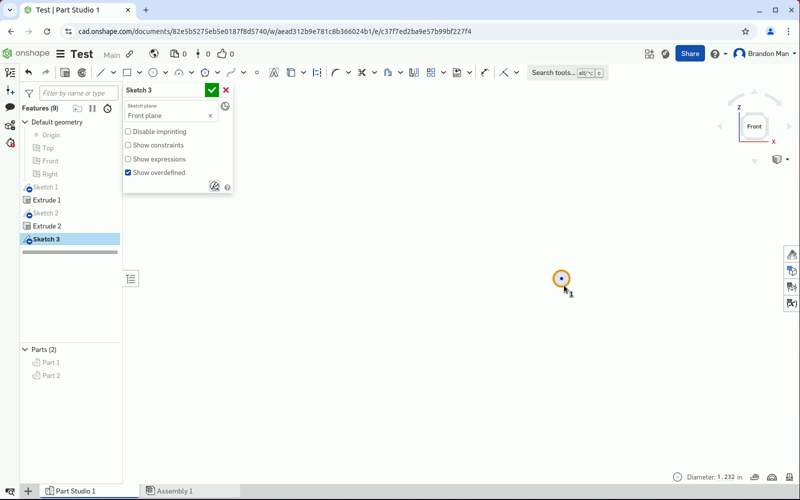
scroll(-6)
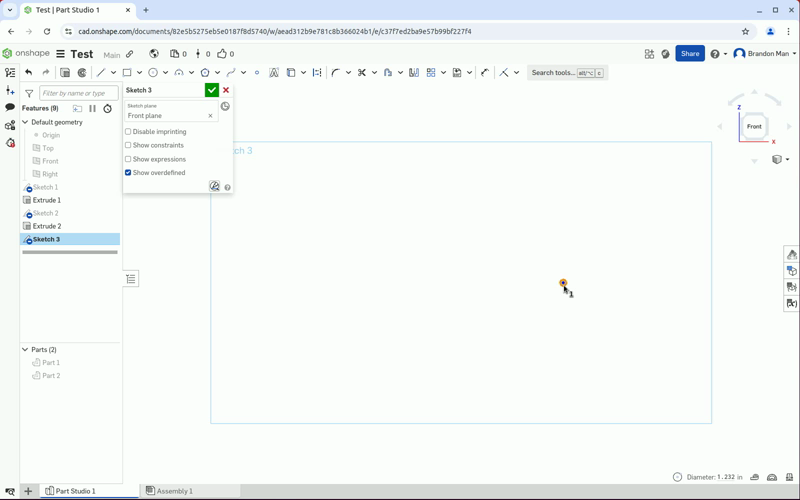
mouse_move(73, 352)
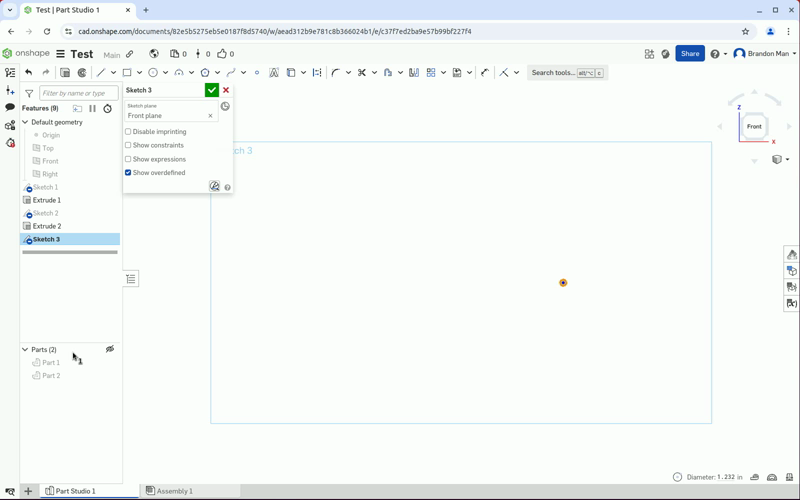
key(shift+y)
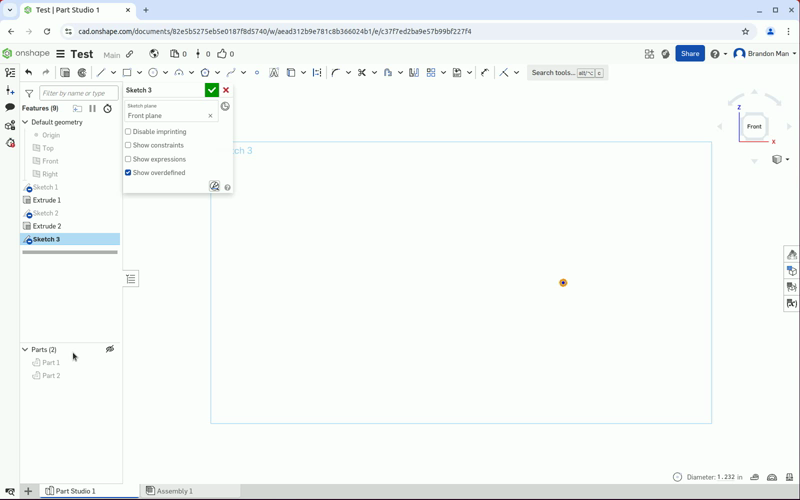
key(shift+e)
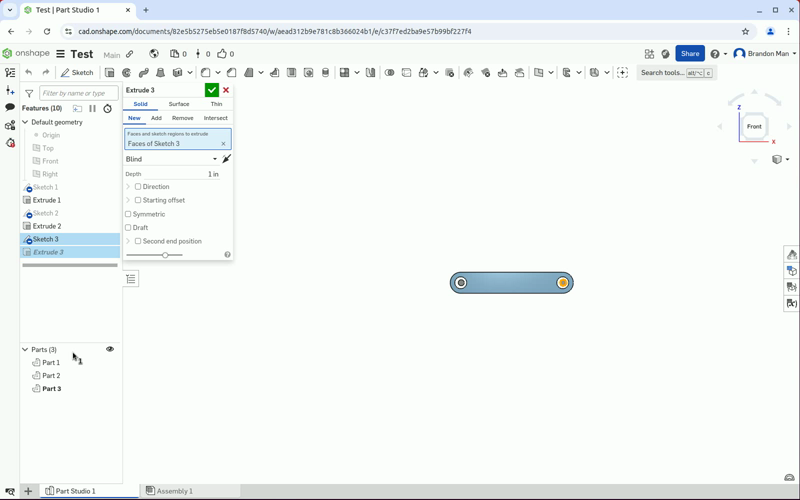
mouse_move(143, 106)
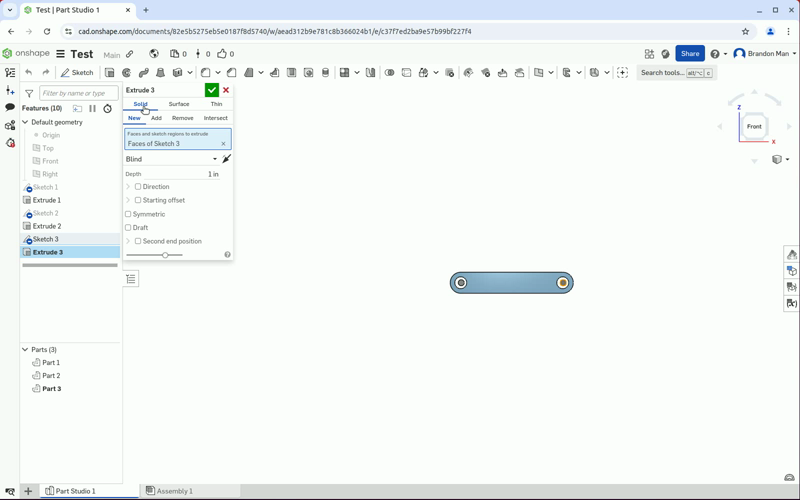
click(143, 106)
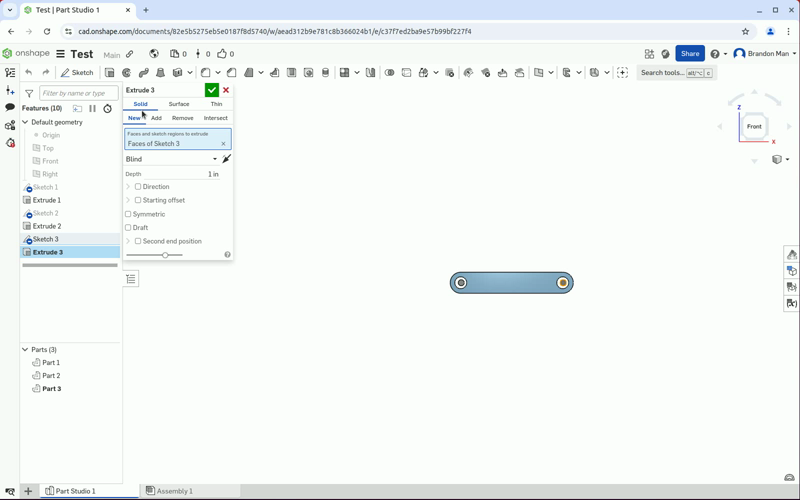
mouse_move(137, 120)
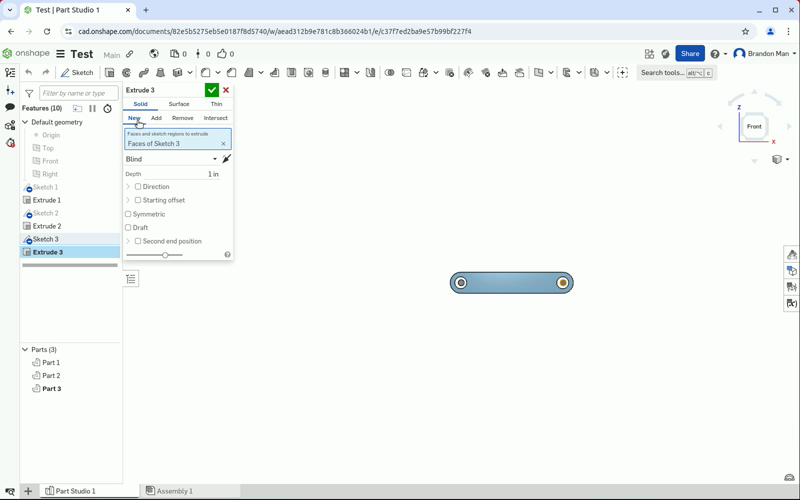
click(137, 120)
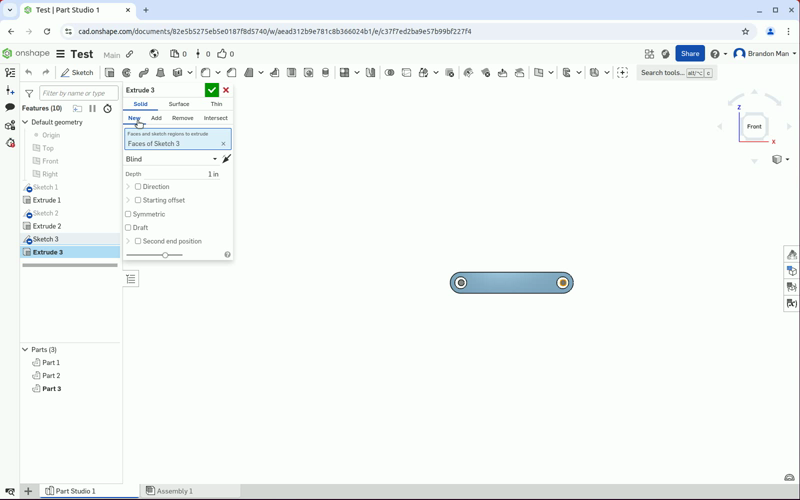
key(tab, 4)
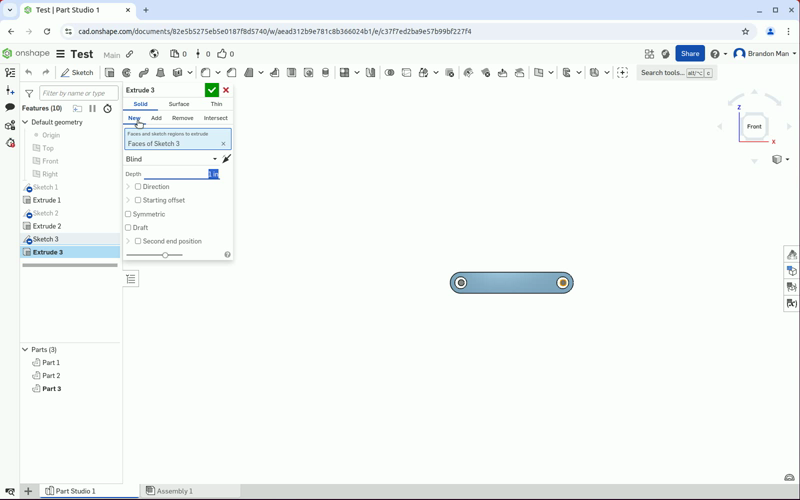
text(2.648)
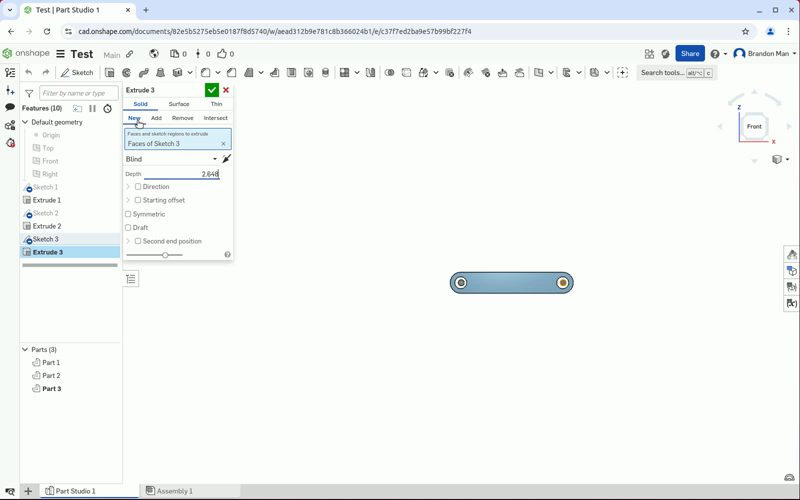
key(enter)
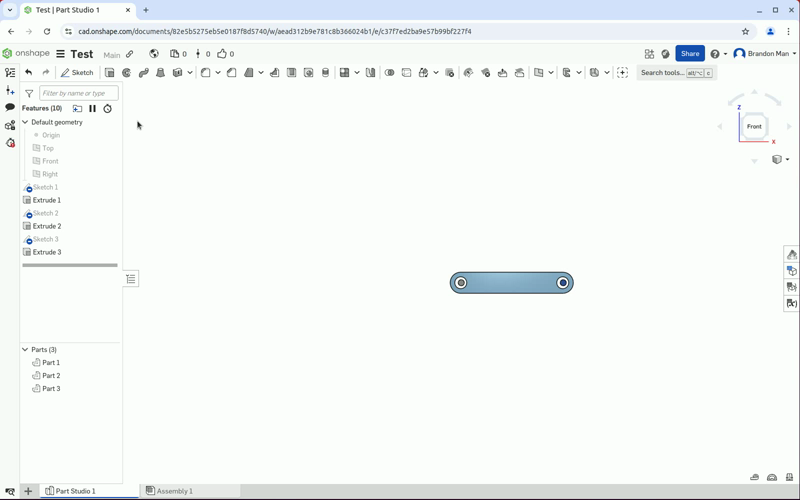
key(shift+h)
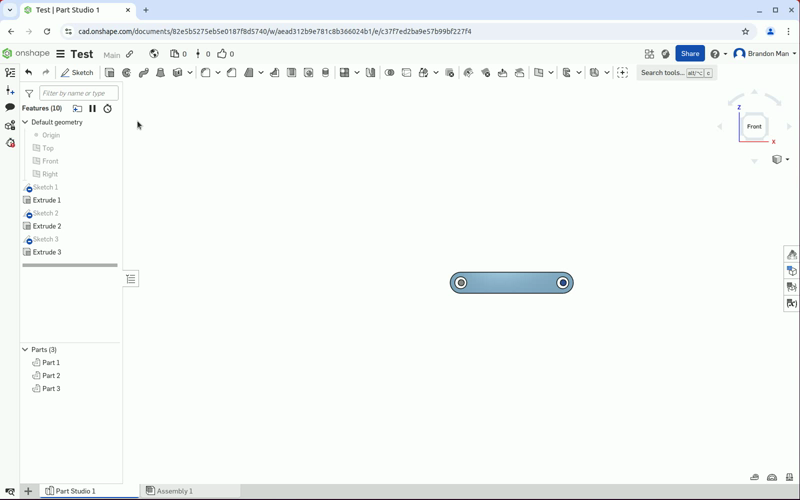
key(shift+h)
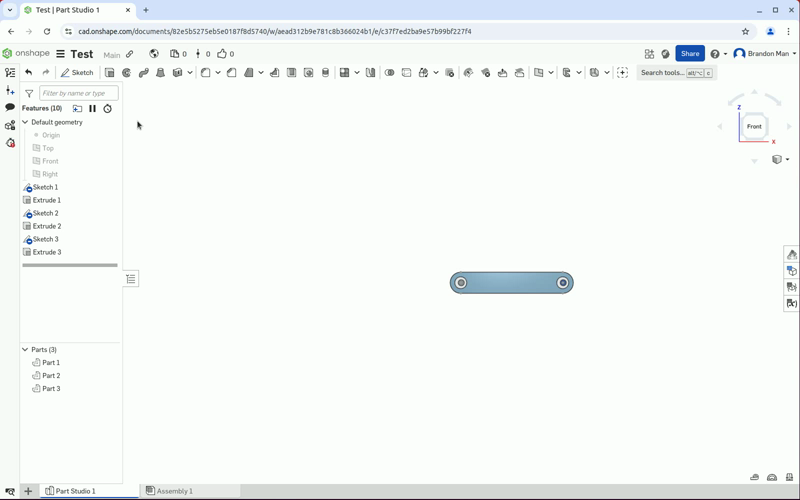
key(shift+7)
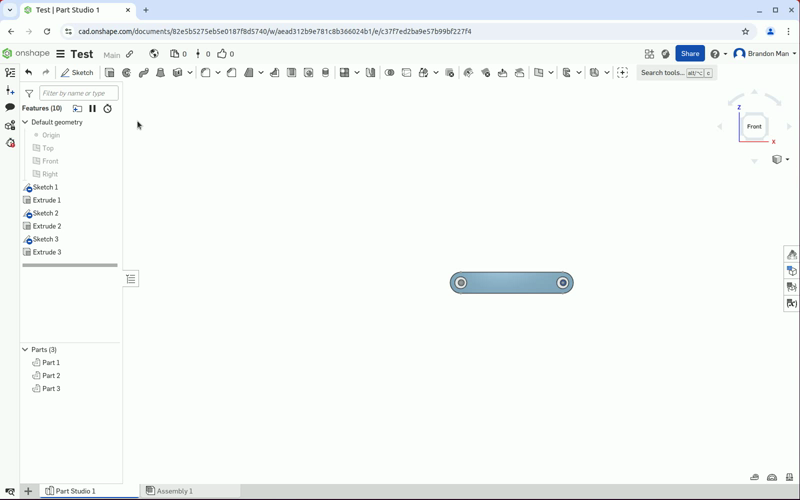
key(left, 2)
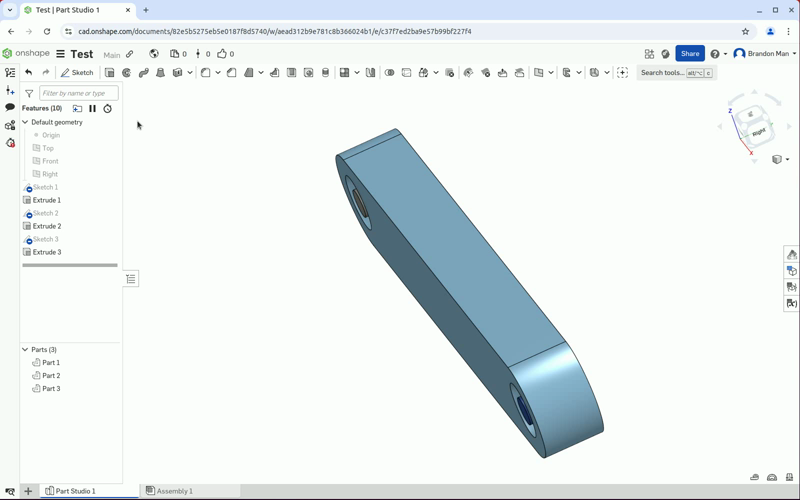
key(down, 2)
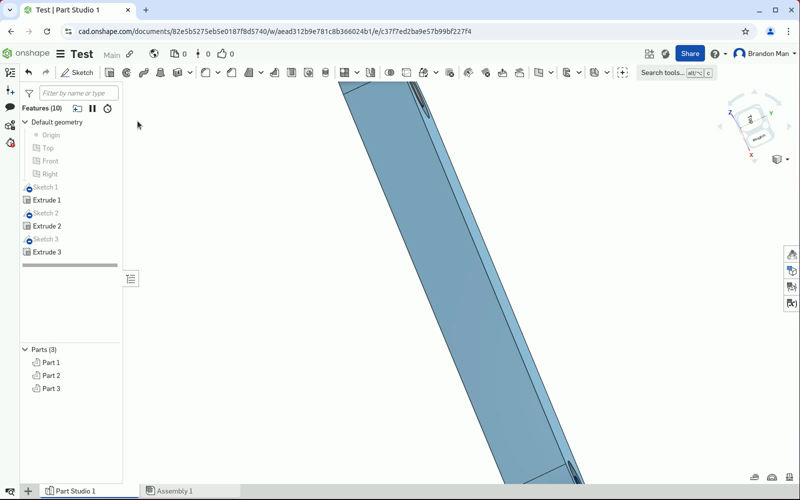
key(up, 2)
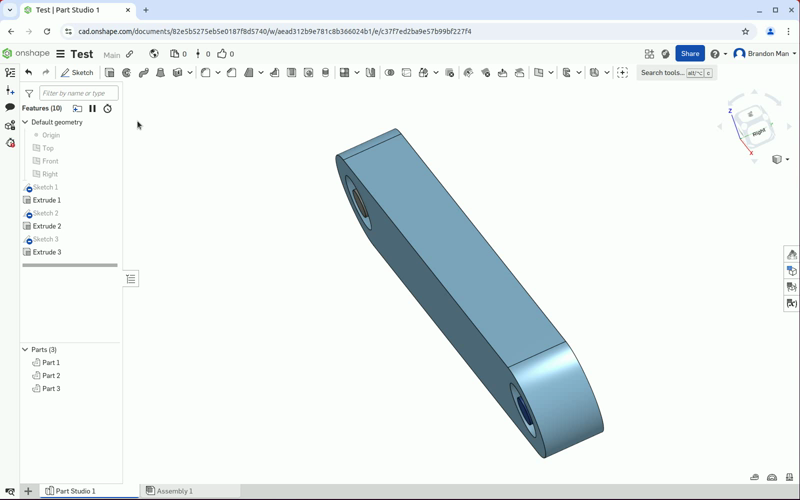
key(right, 2)
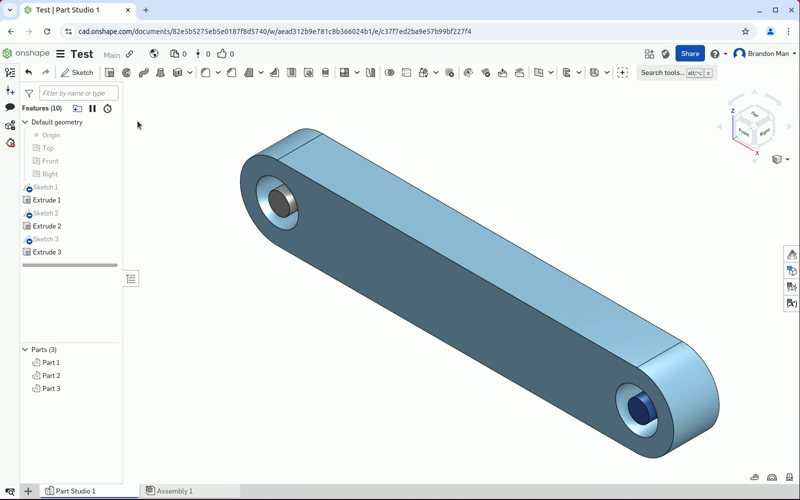
mouse_move(73, 189)
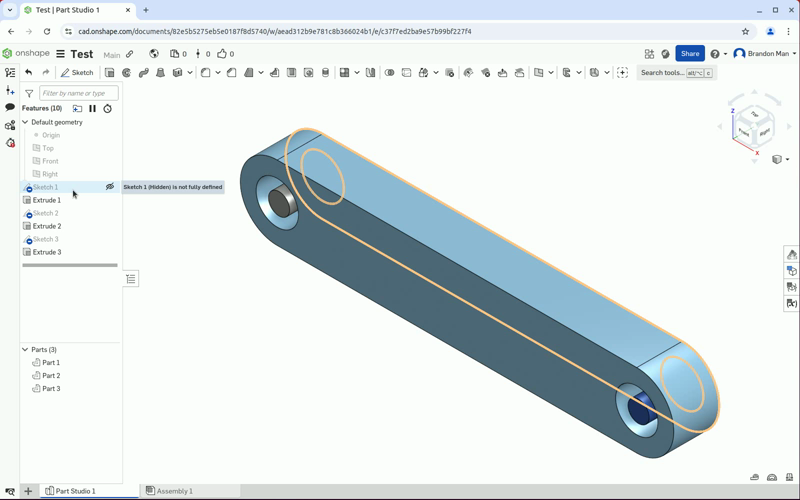
click(73, 189)